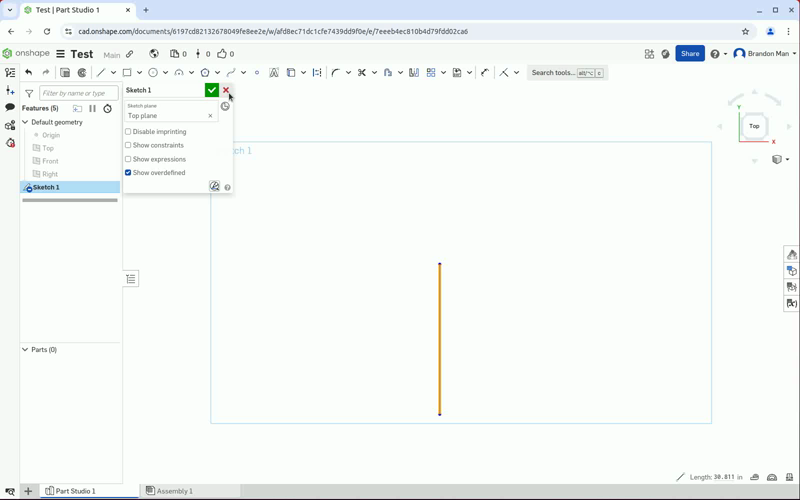
key(shift+h)
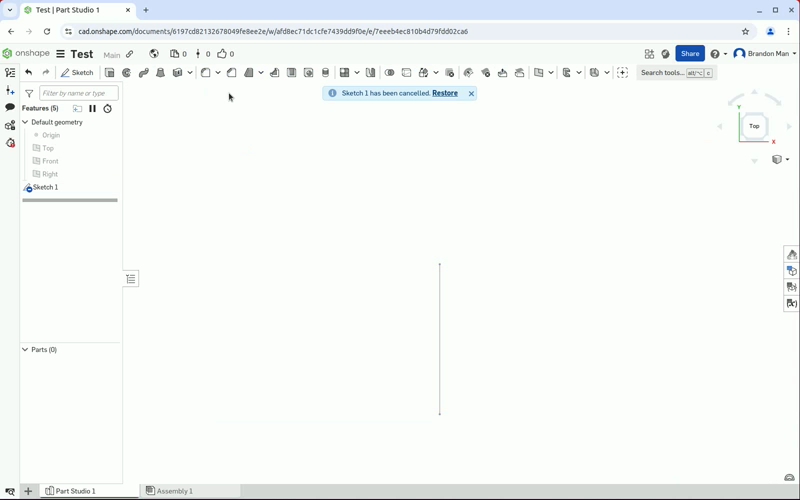
key(shift+s)
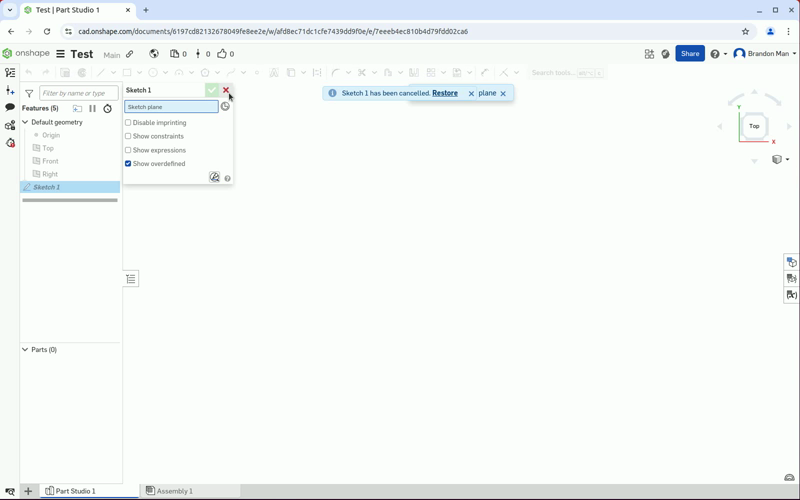
mouse_move(73, 150)
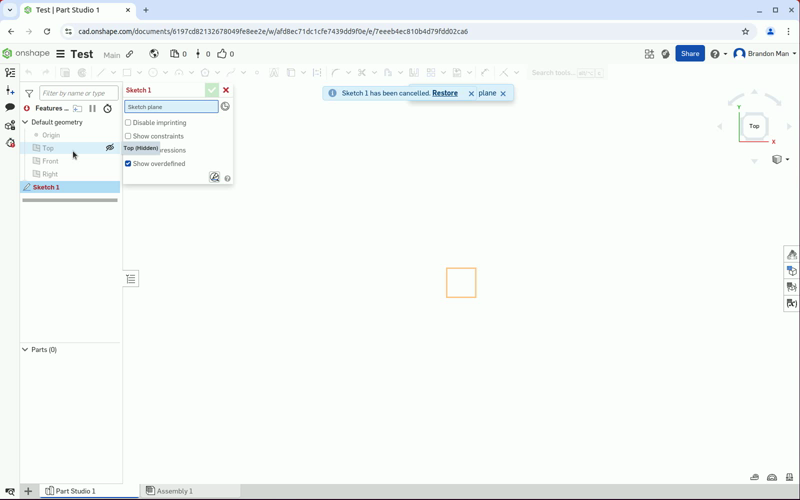
click(73, 150)
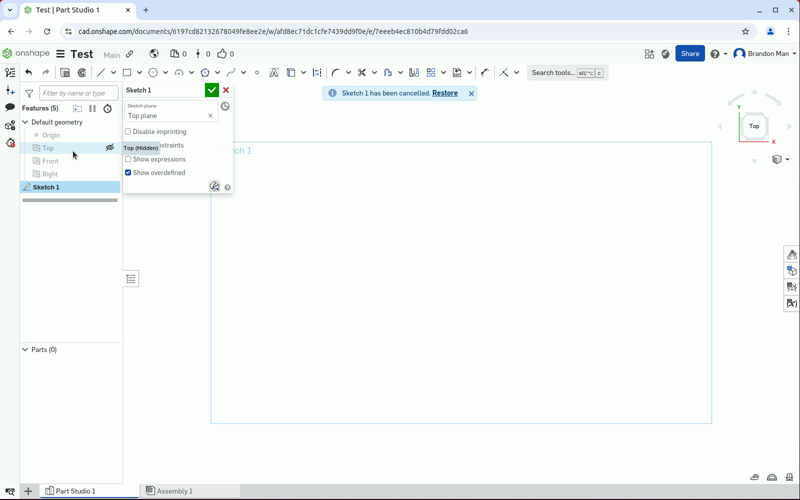
mouse_move(73, 352)
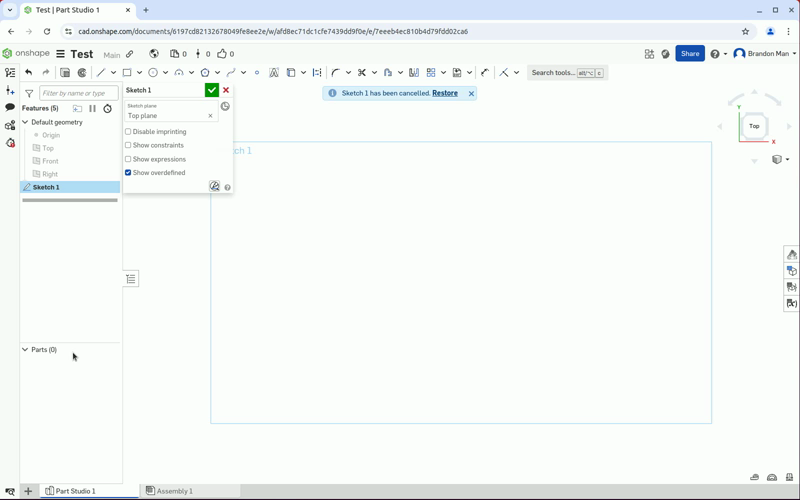
key(y)
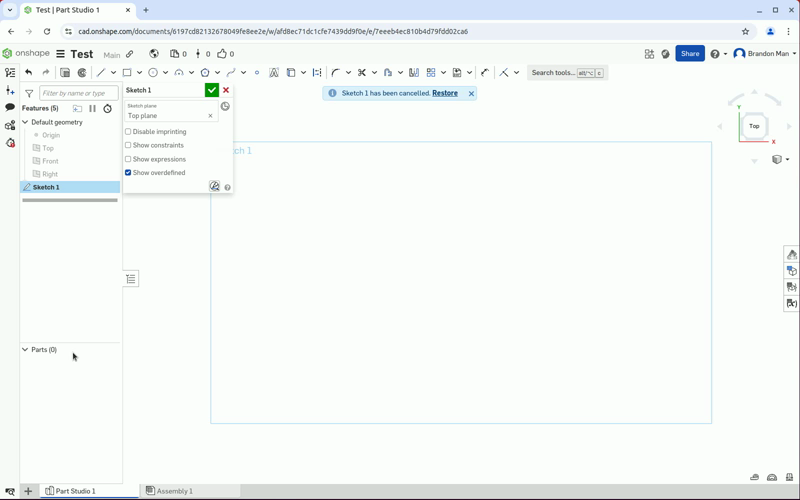
key(l)
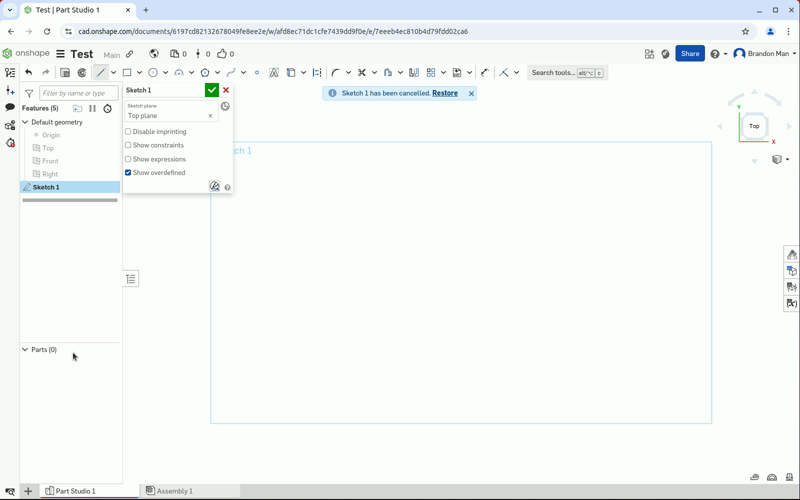
key_down(shift)
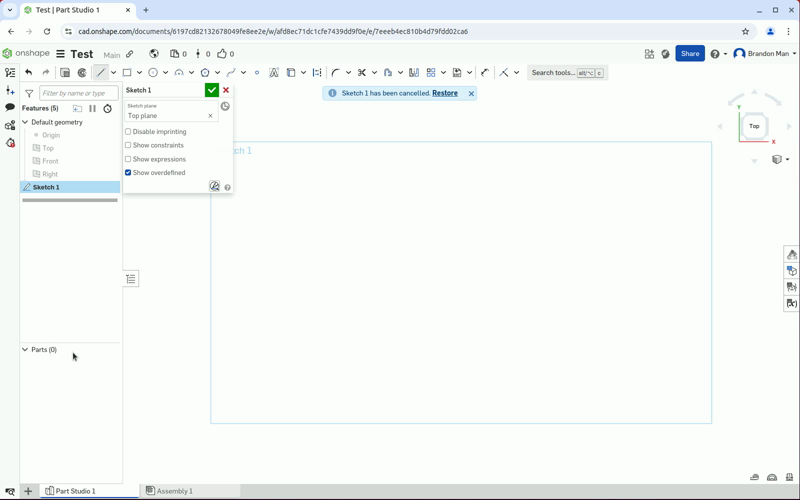
mouse_move(349, 282)
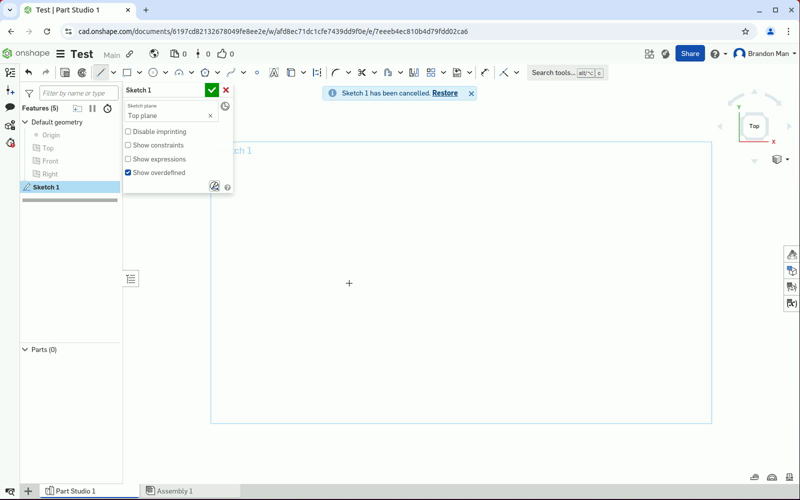
click(349, 282)
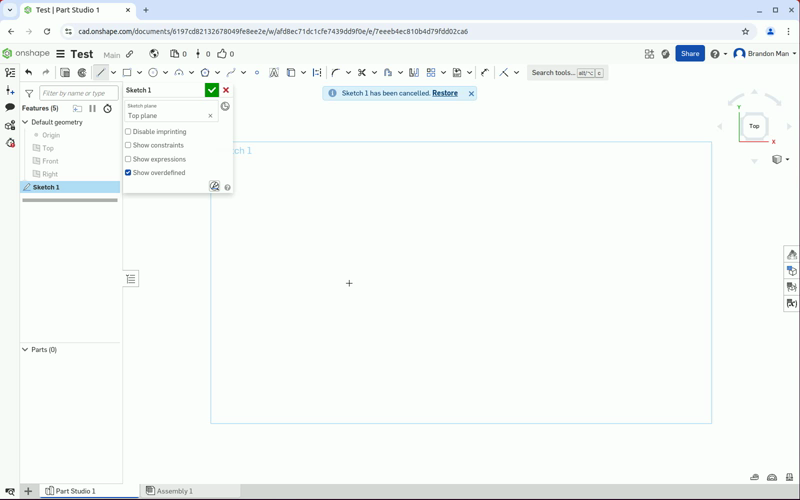
key_up(shift)
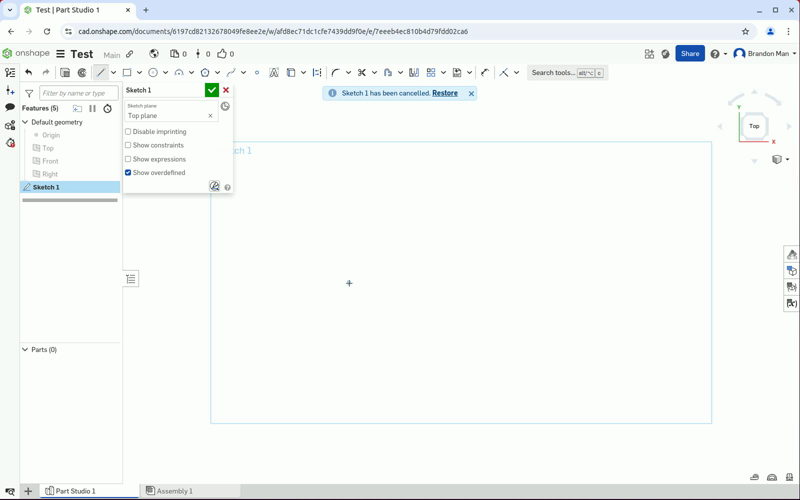
key_down(shift)
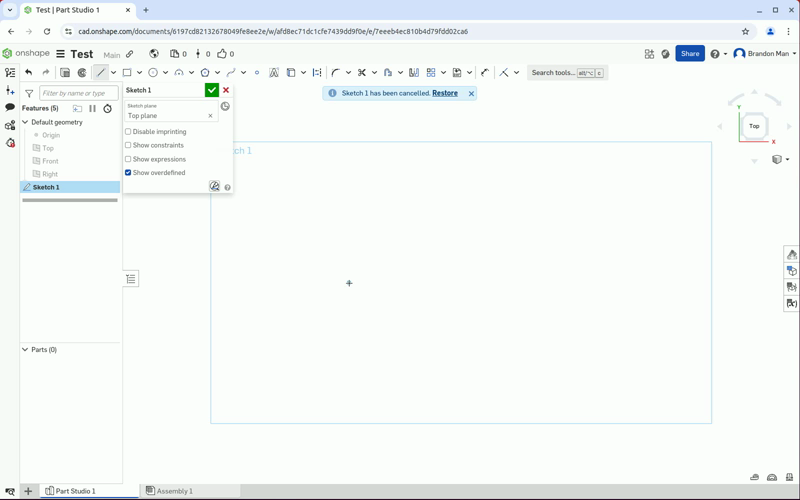
mouse_move(405, 378)
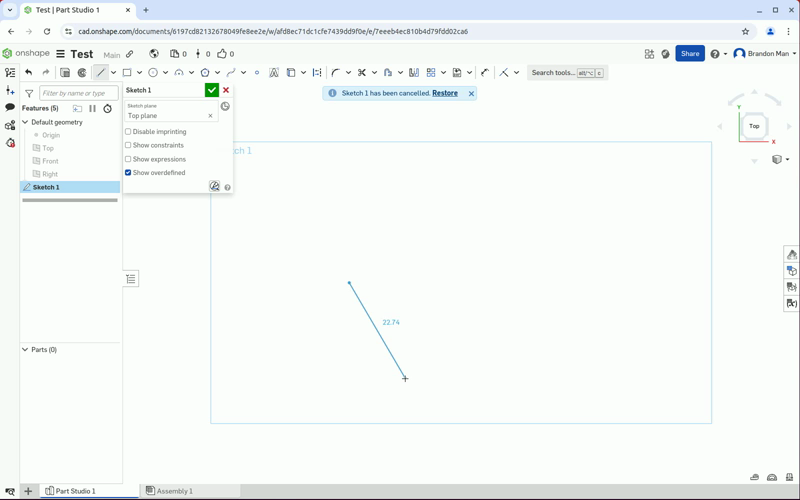
click(405, 378)
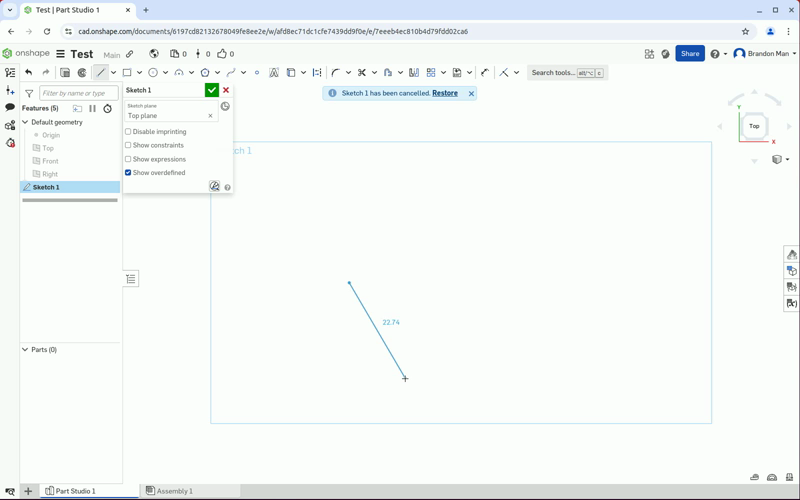
key_up(shift)
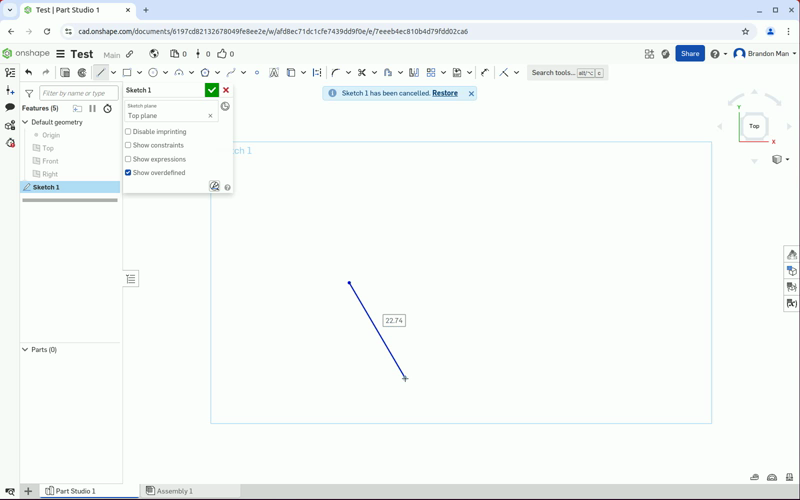
key_down(shift)
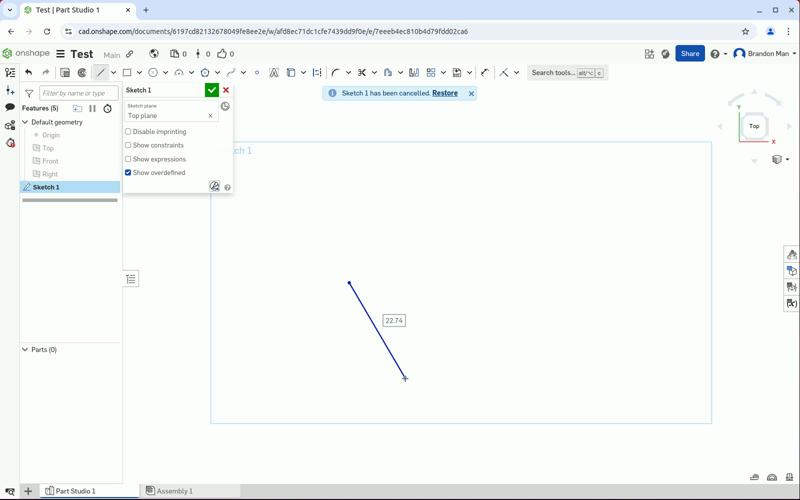
mouse_move(514, 378)
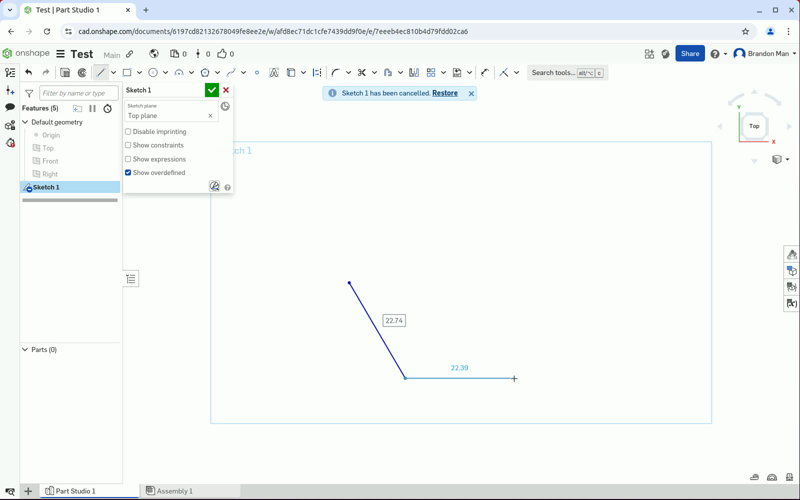
click(514, 378)
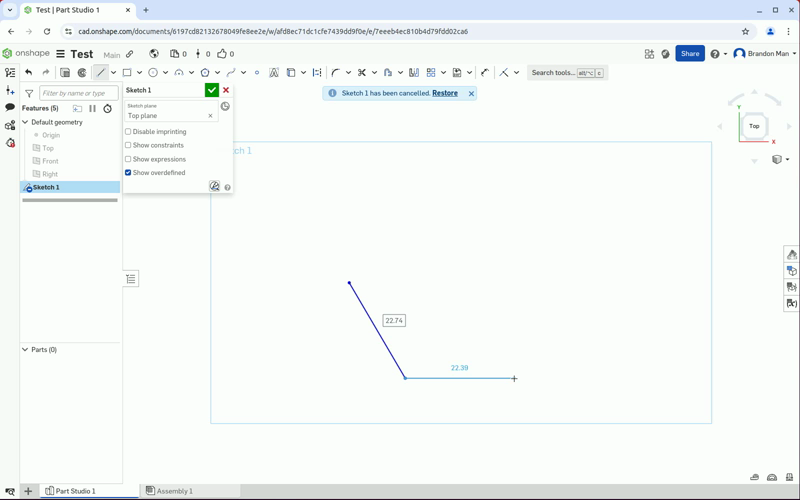
key_up(shift)
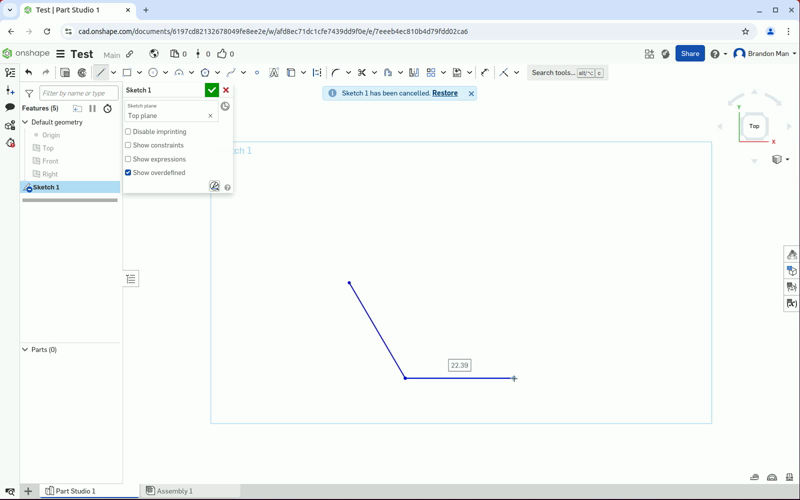
key_down(shift)
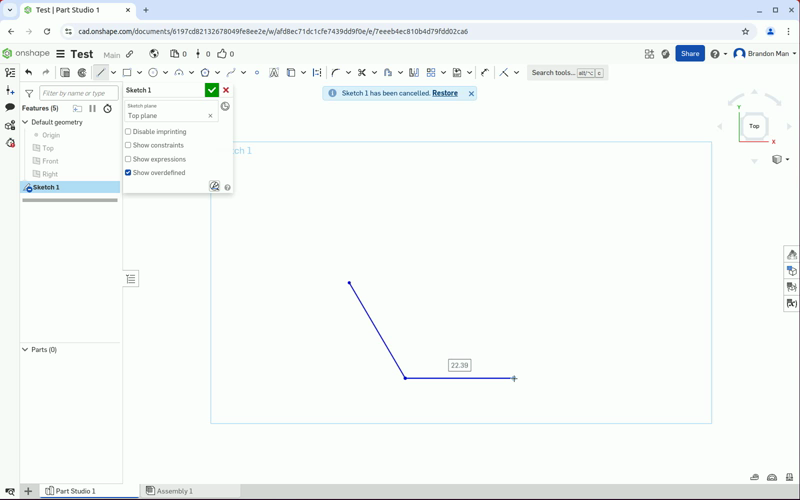
mouse_move(569, 282)
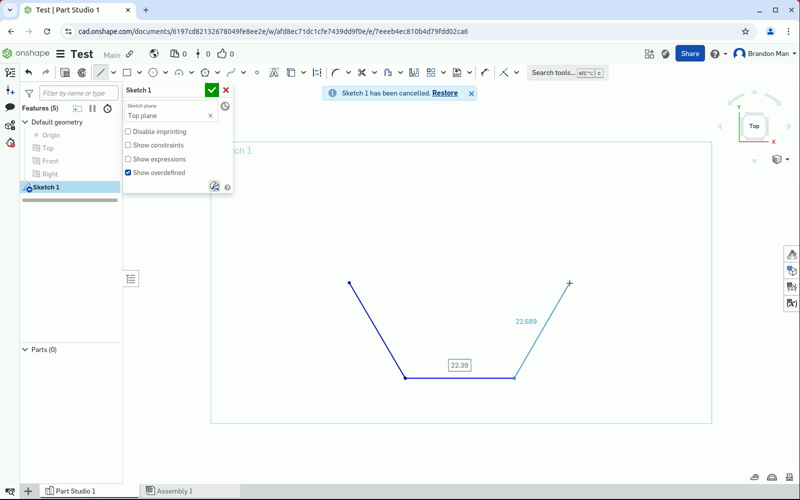
click(569, 282)
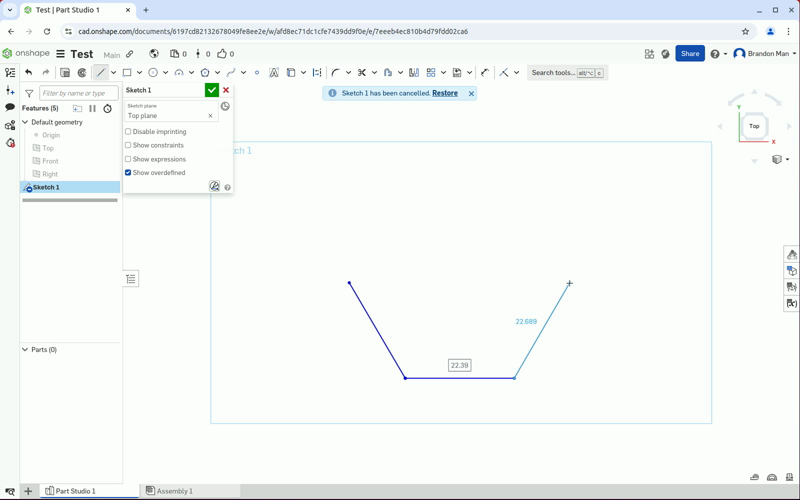
key_up(shift)
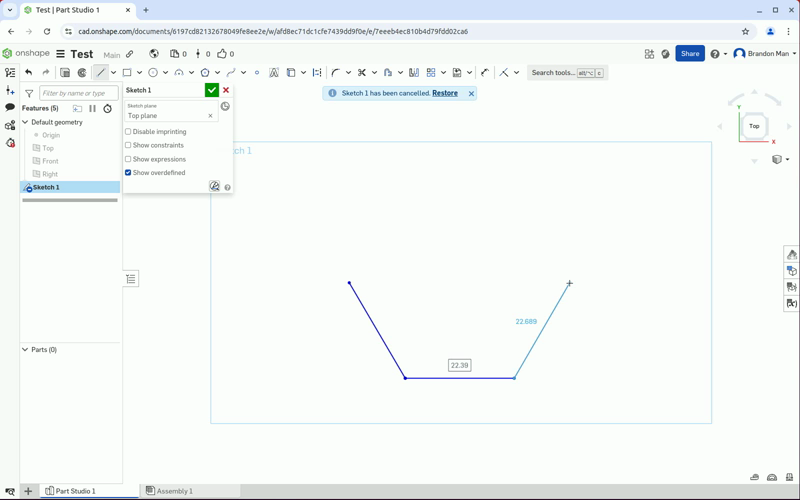
key_down(shift)
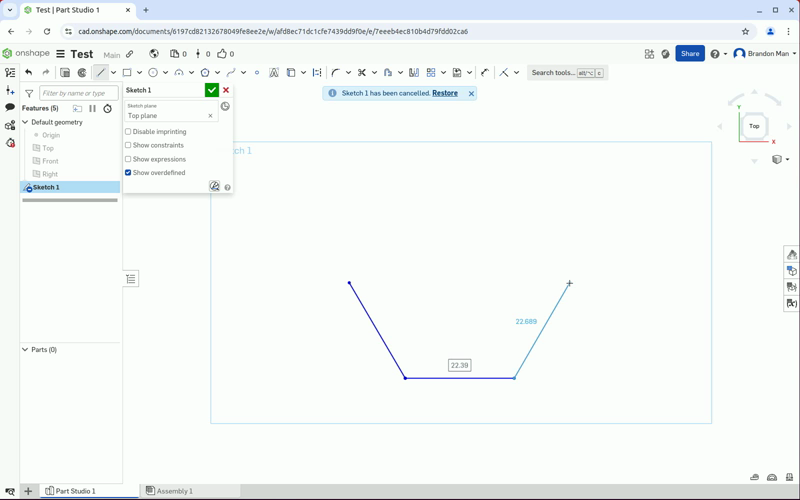
mouse_move(514, 187)
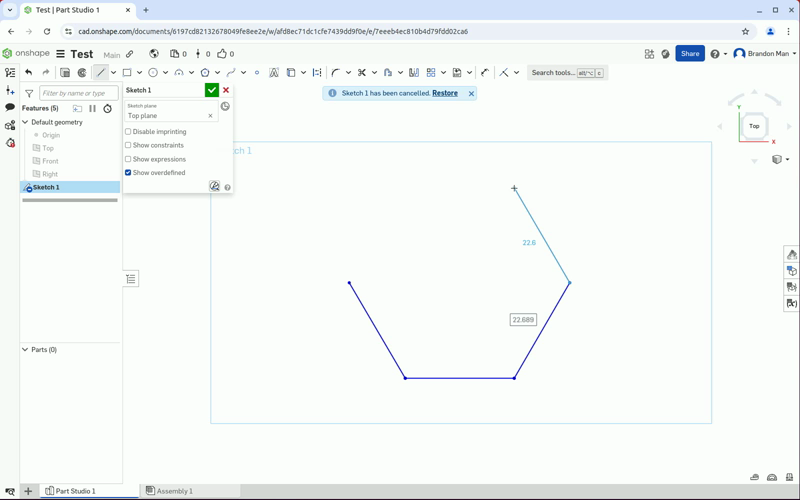
click(514, 187)
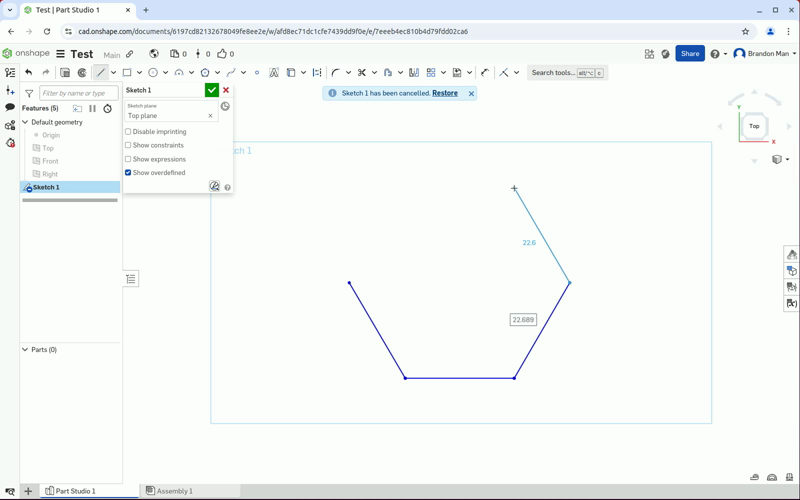
key_up(shift)
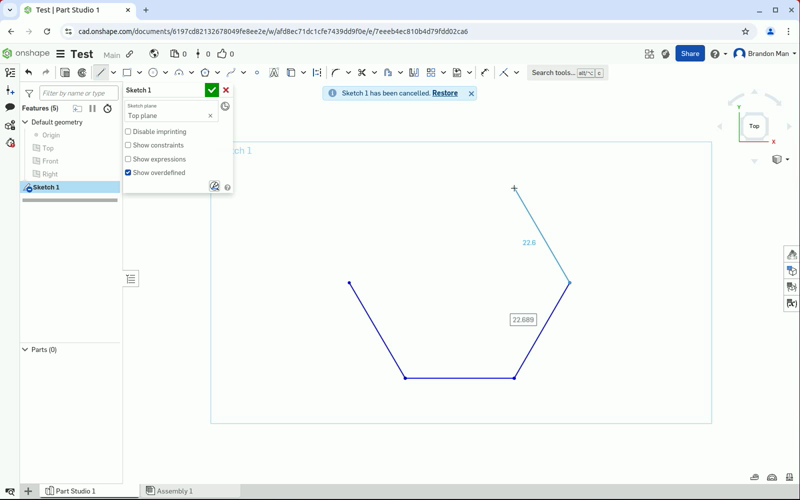
key_down(shift)
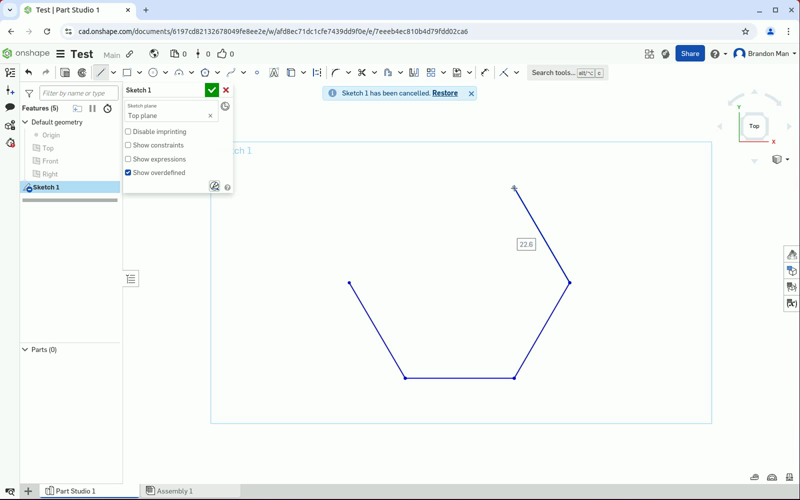
mouse_move(405, 187)
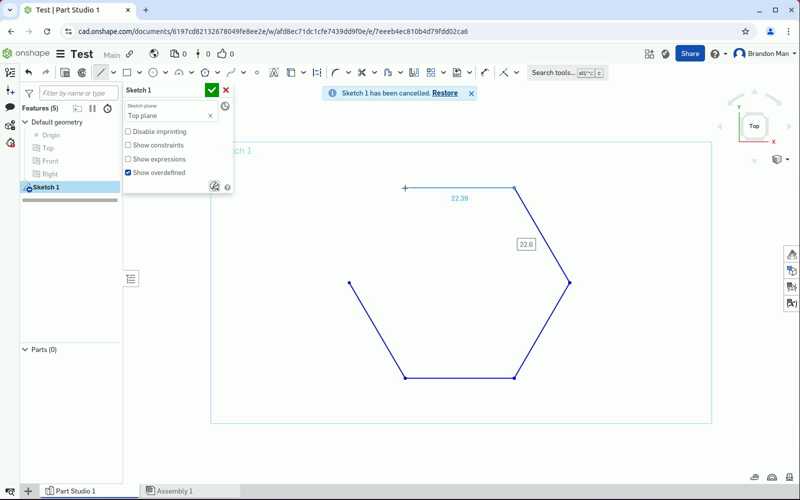
click(405, 187)
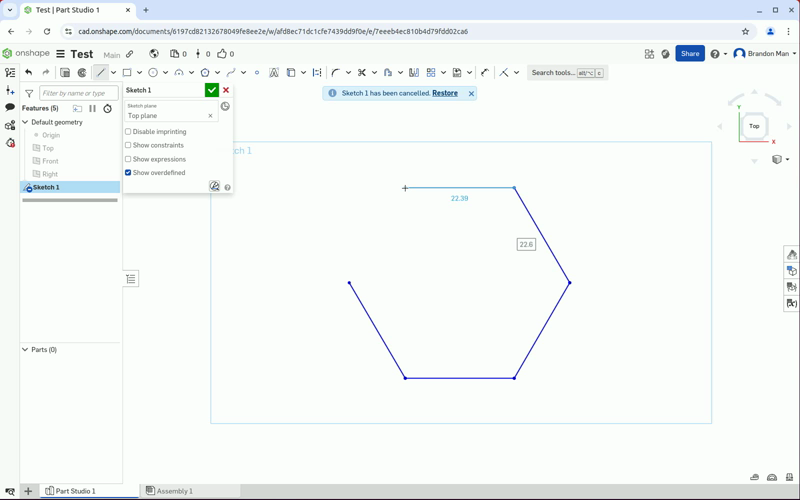
key_up(shift)
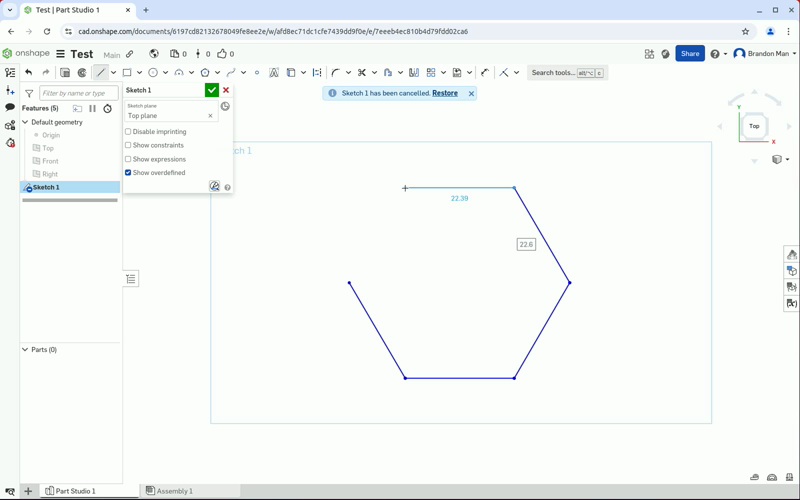
key_down(shift)
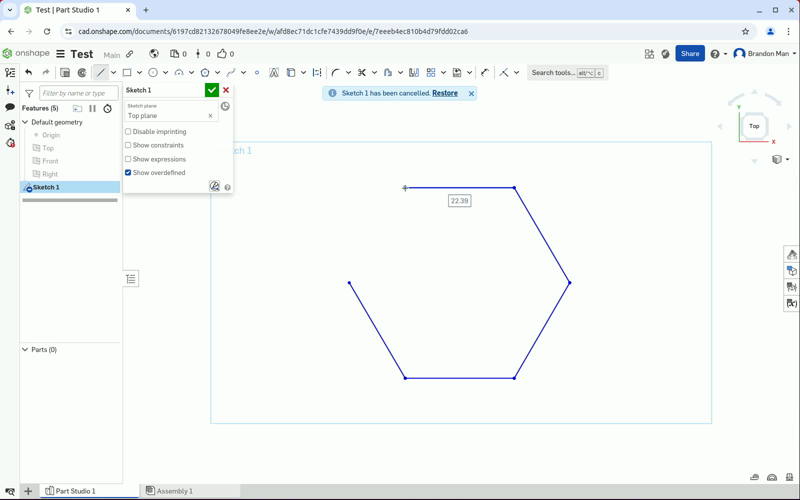
mouse_move(349, 282)
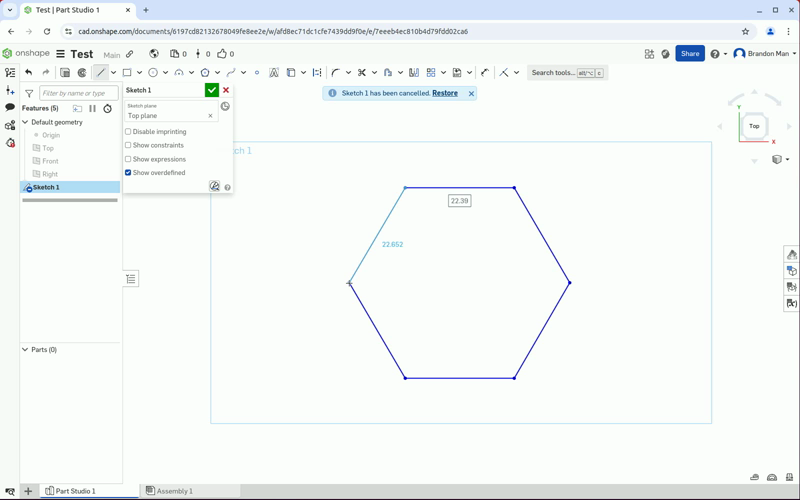
key_up(shift)
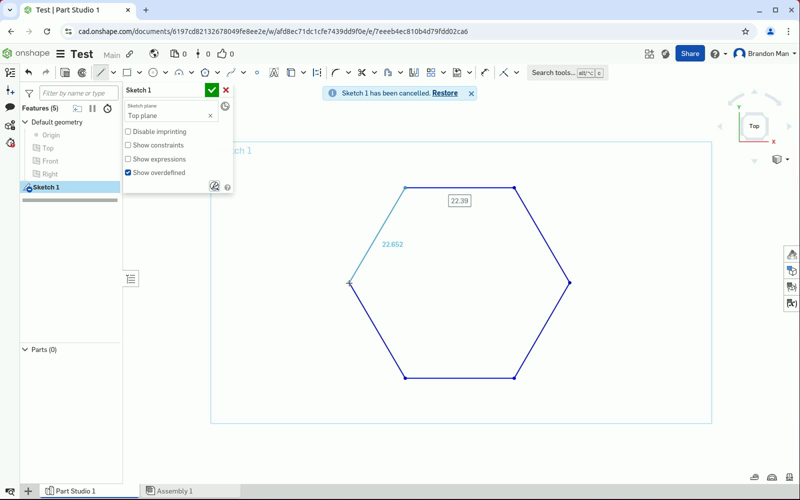
click(349, 282)
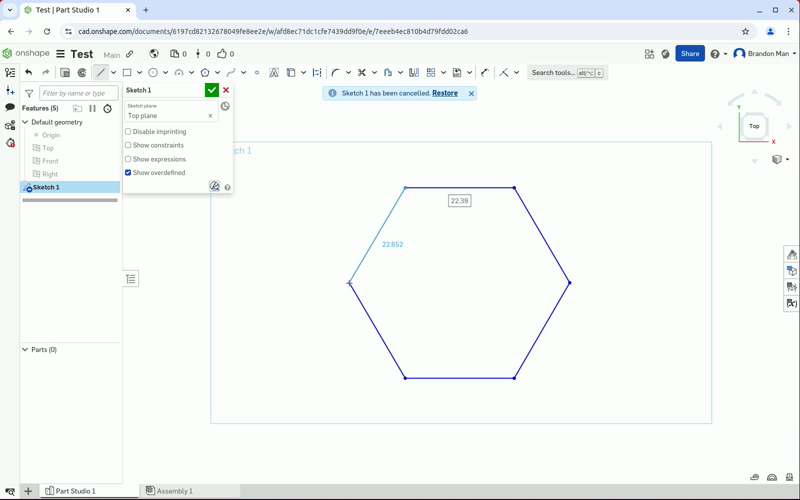
key(esc)
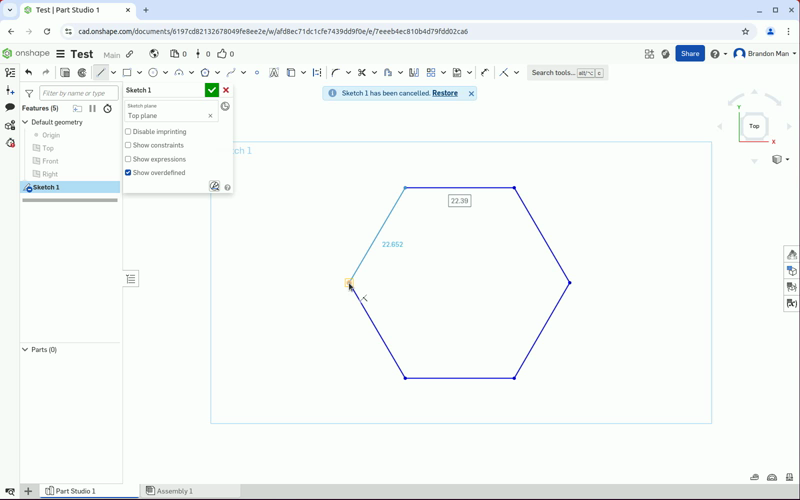
mouse_move(497, 276)
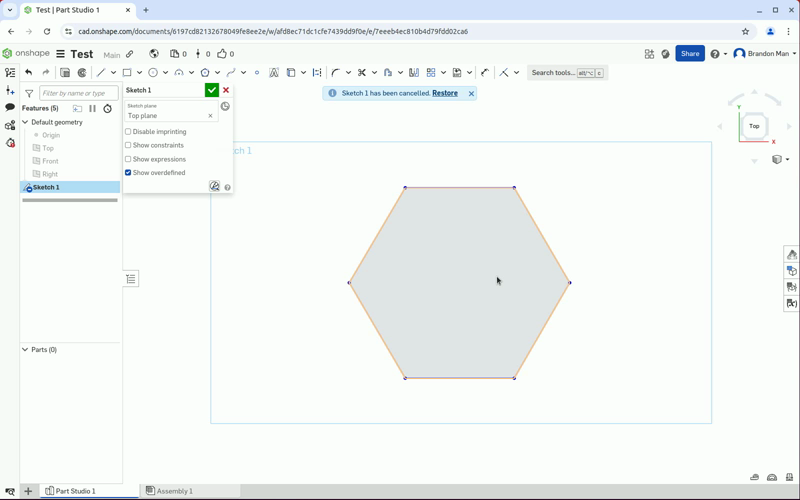
click(497, 276)
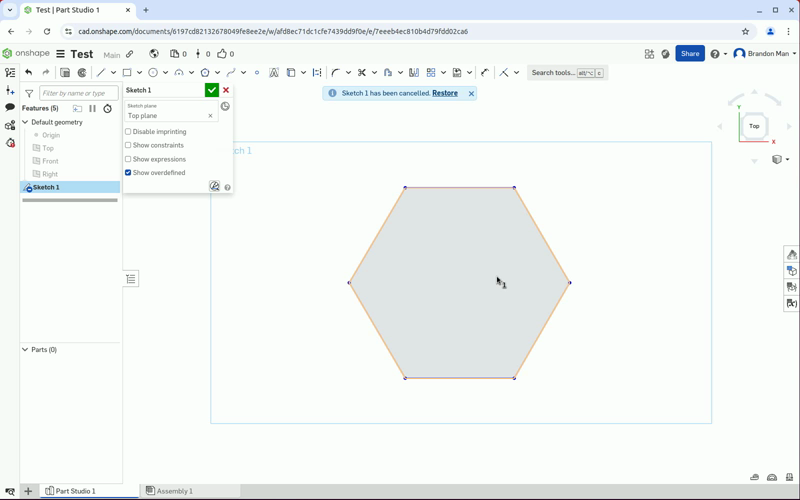
mouse_move(73, 352)
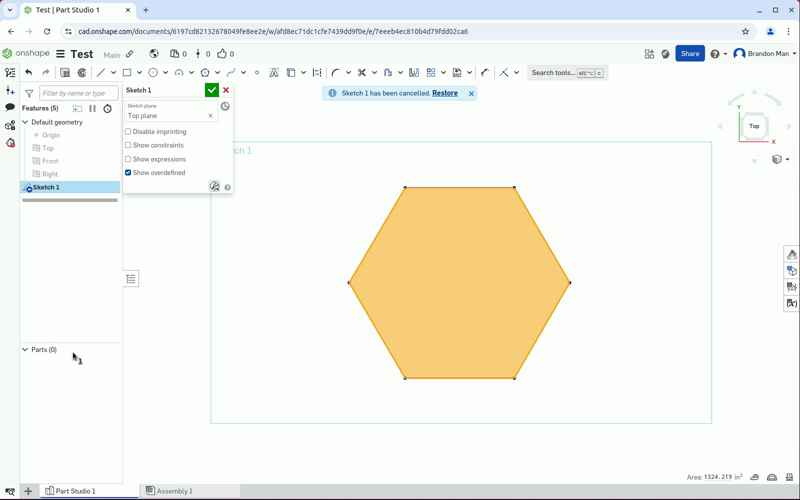
key(shift+y)
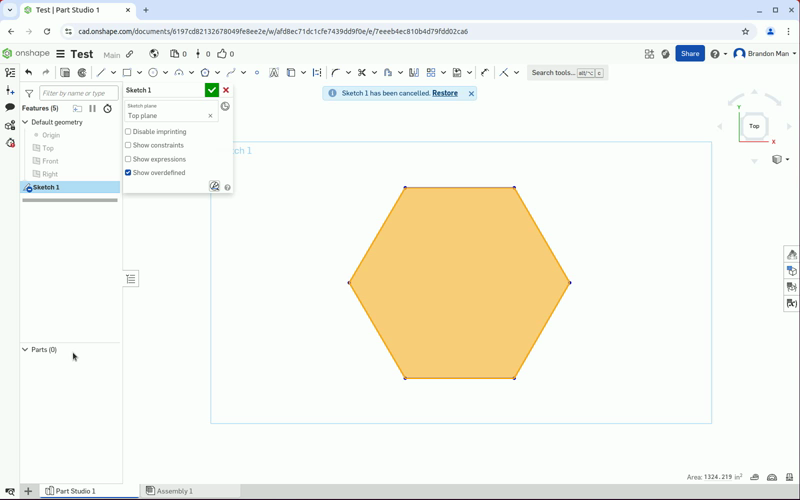
key(shift+e)
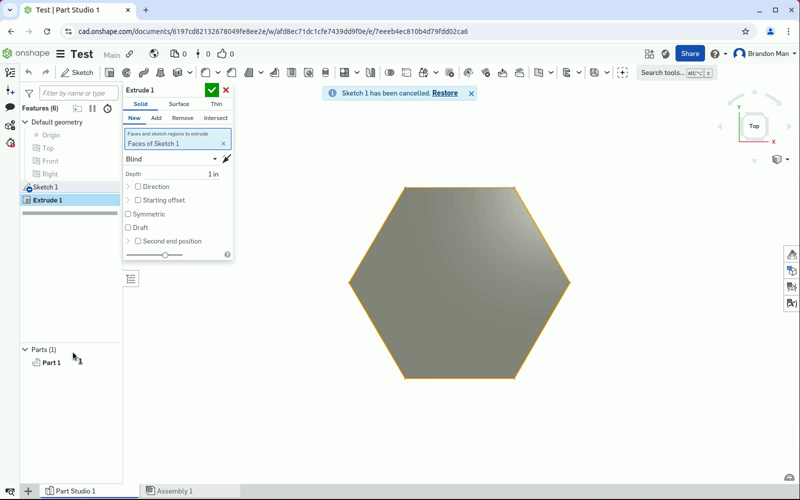
mouse_move(143, 106)
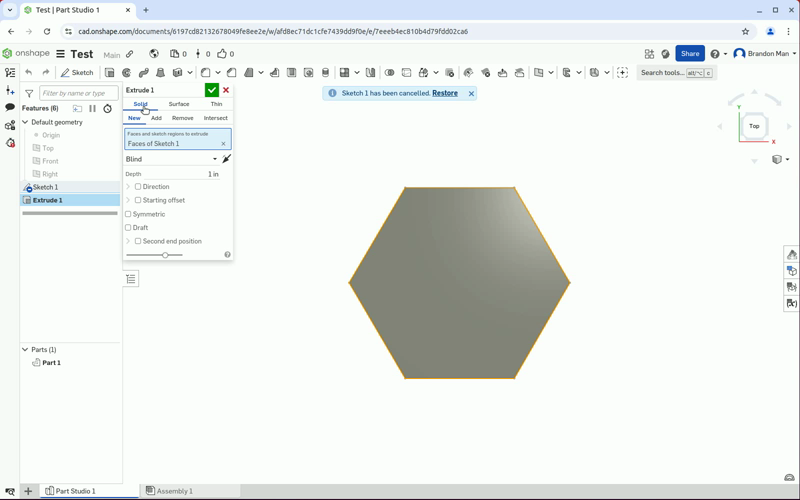
click(143, 106)
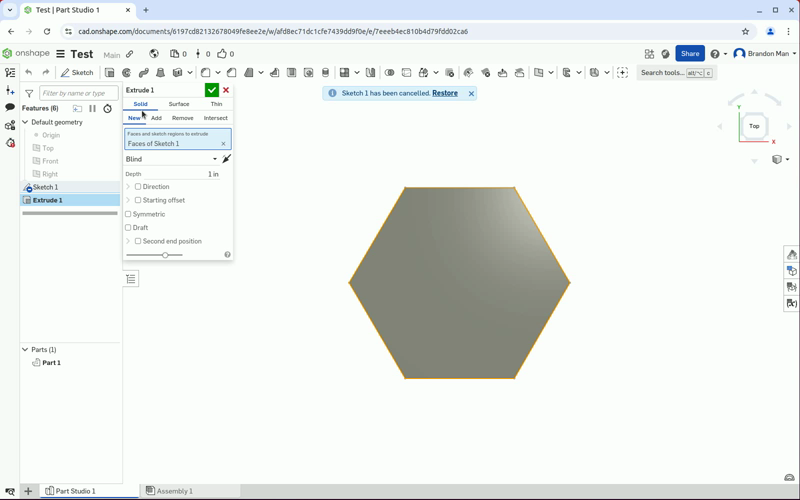
mouse_move(137, 120)
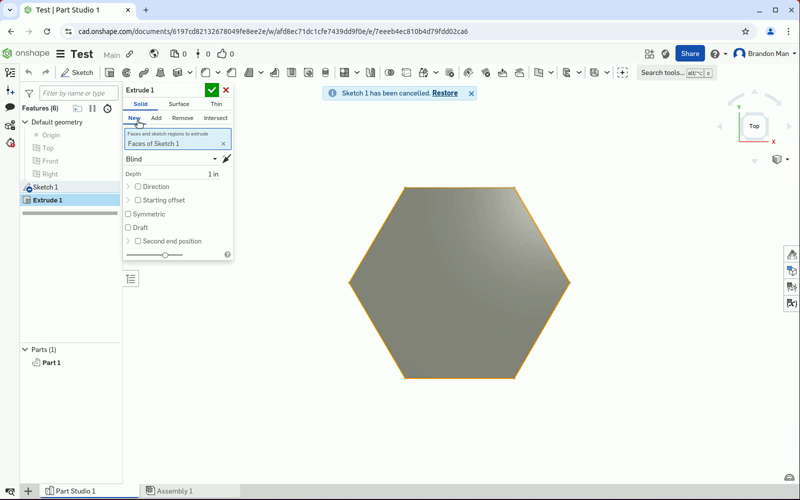
click(137, 120)
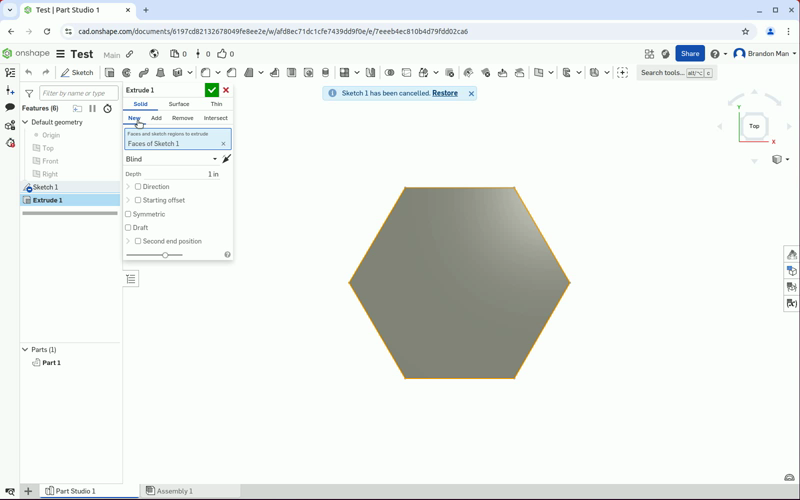
key(tab, 4)
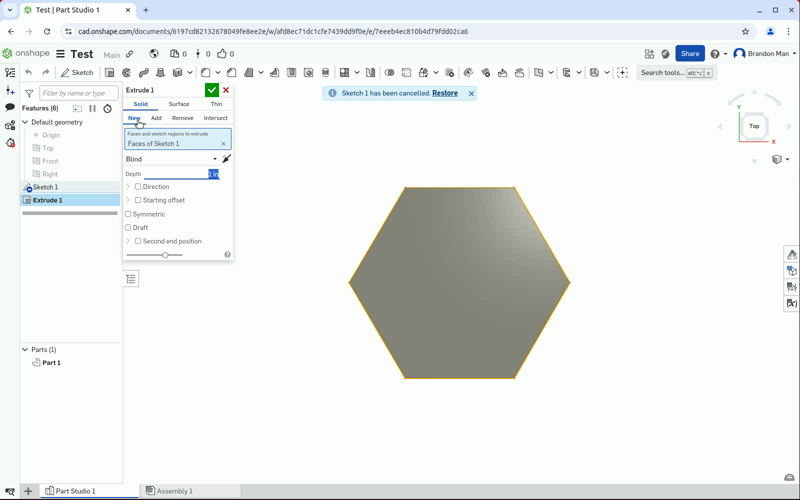
text(15.405)
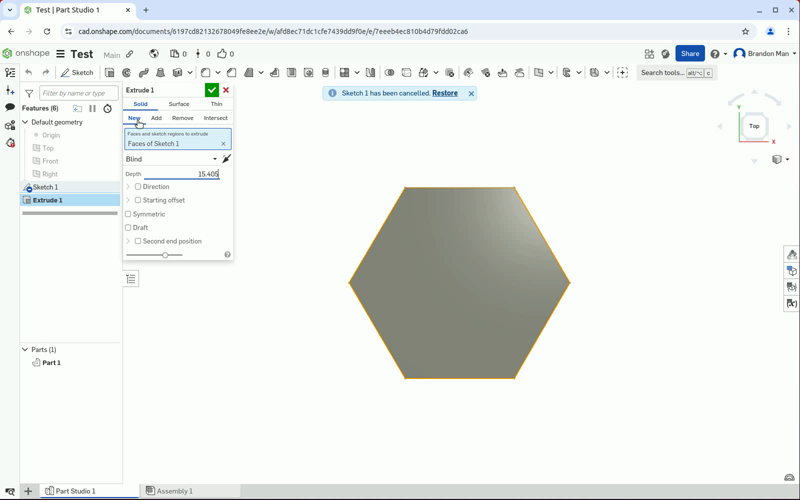
key(enter)
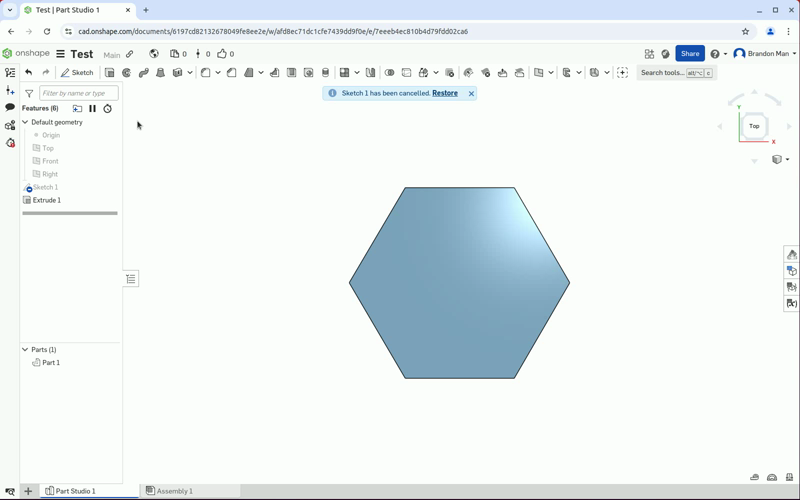
key(shift+h)
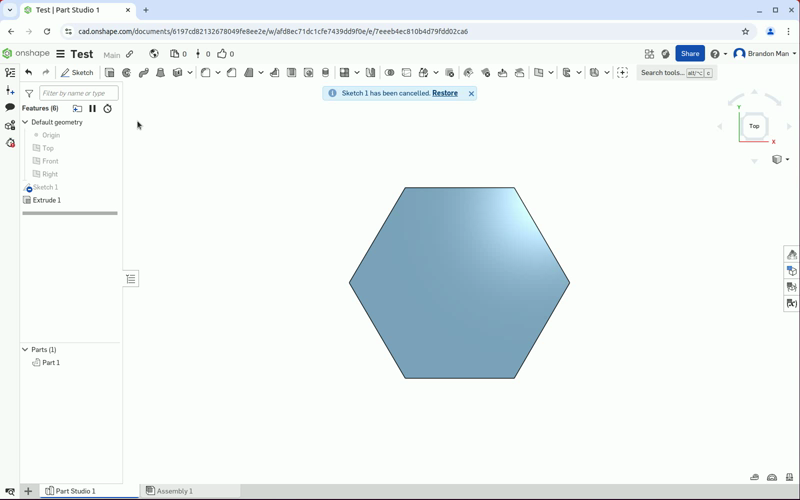
key(shift+h)
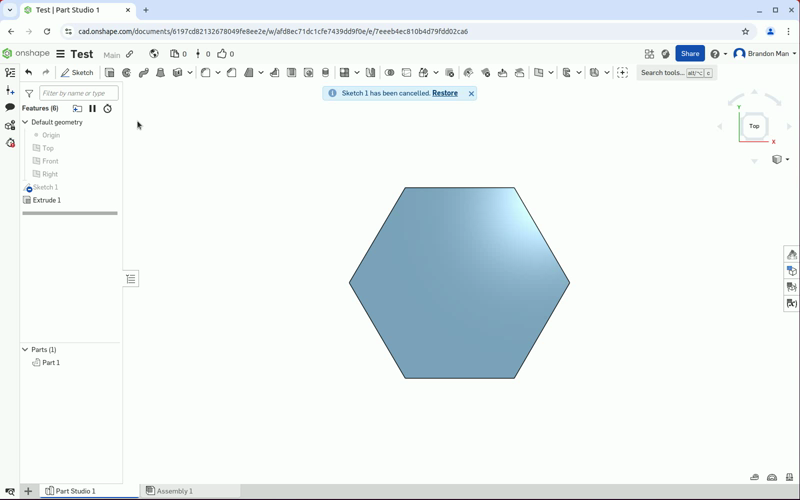
mouse_move(73, 189)
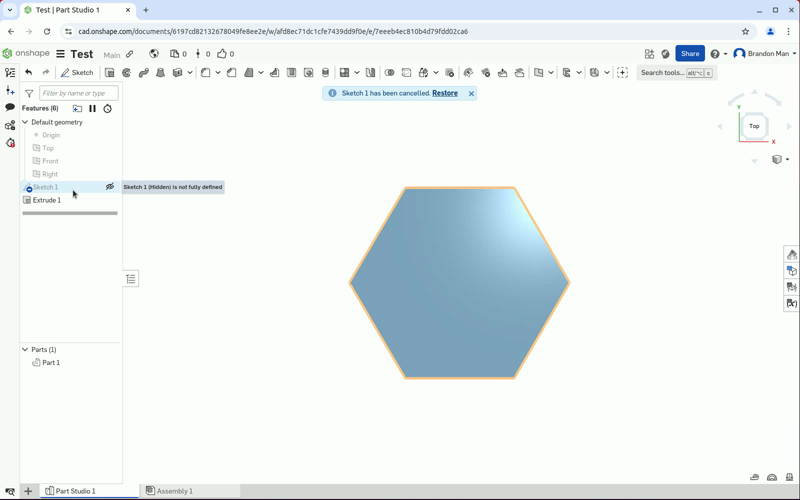
click(73, 189)
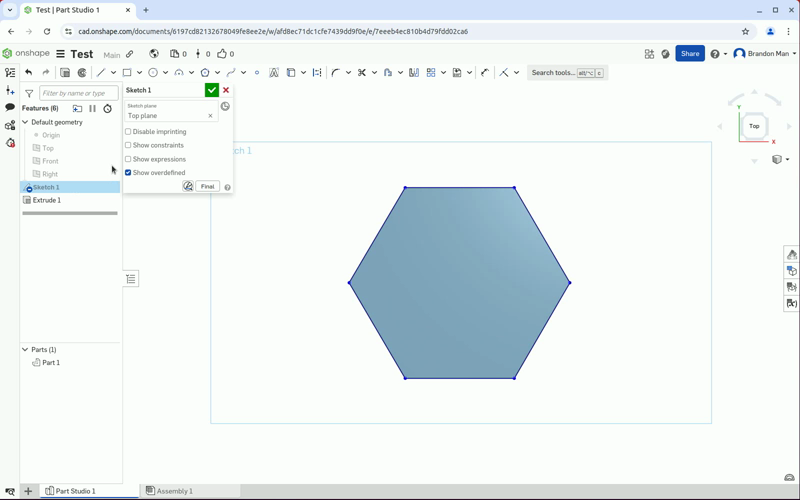
mouse_move(229, 92)
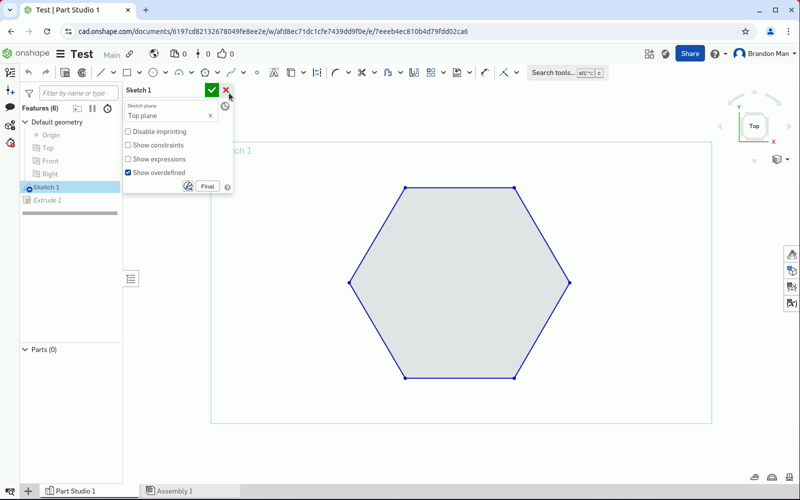
click(229, 92)
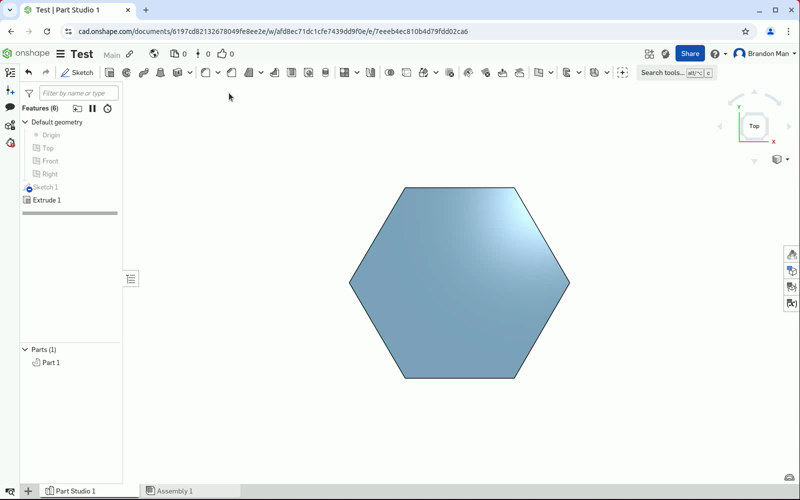
mouse_move(541, 75)
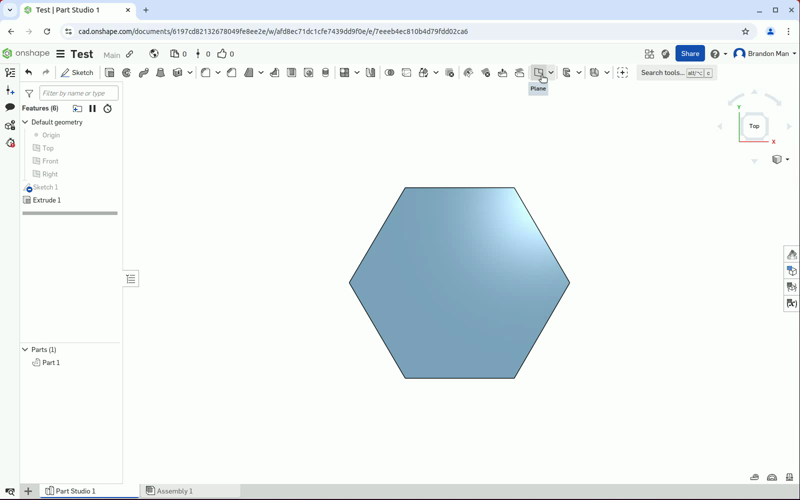
click(541, 75)
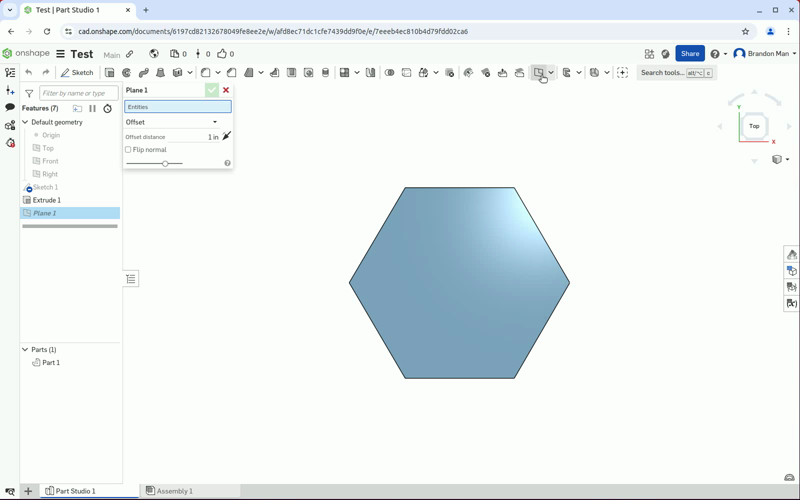
mouse_move(73, 150)
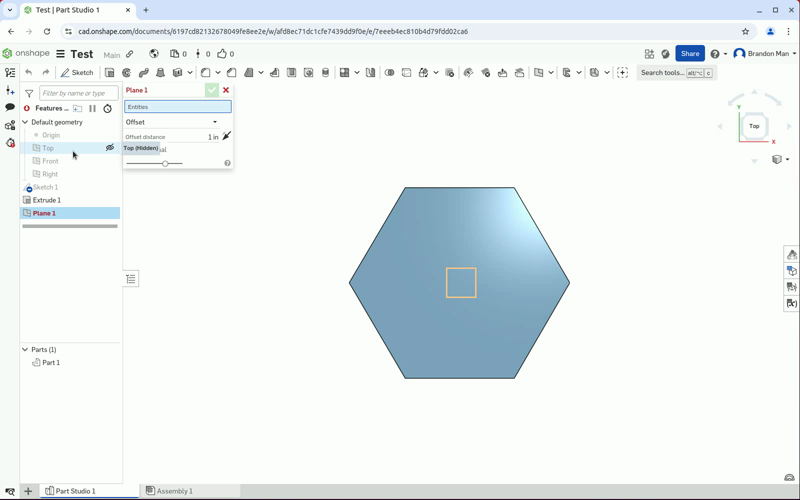
click(73, 150)
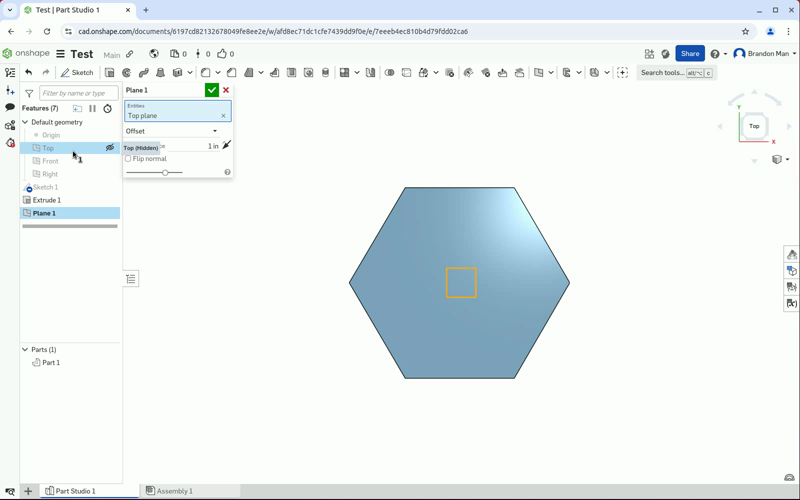
key(tab, 2)
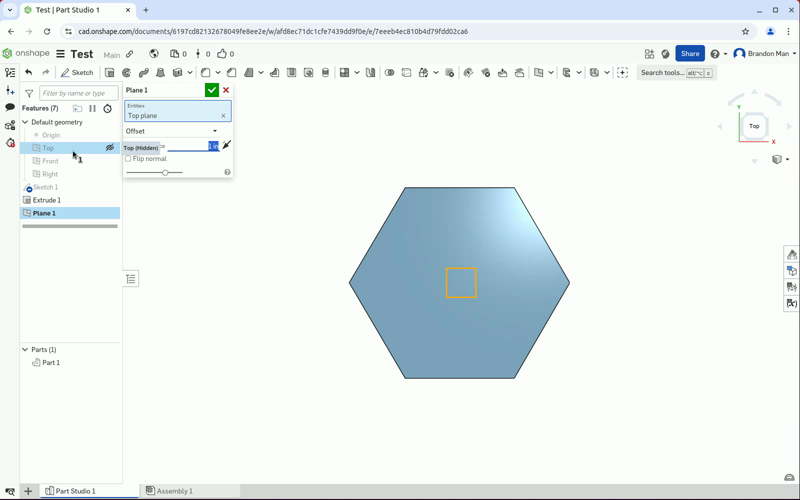
text(15.405)
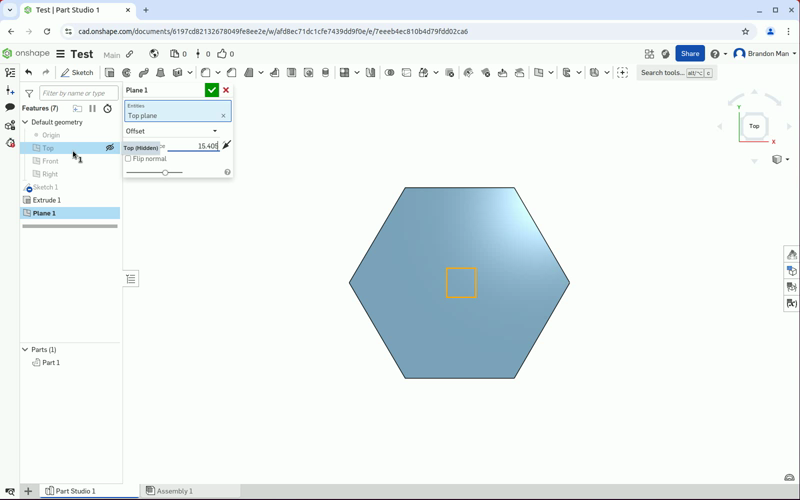
key(enter, 2)
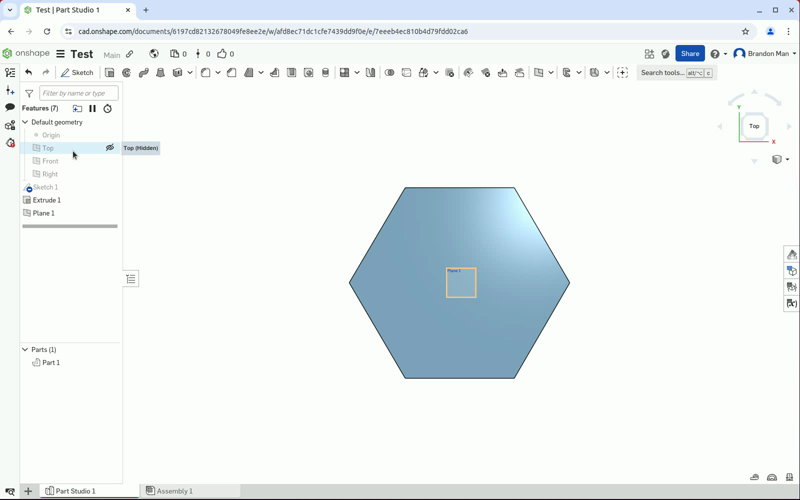
key(shift+s)
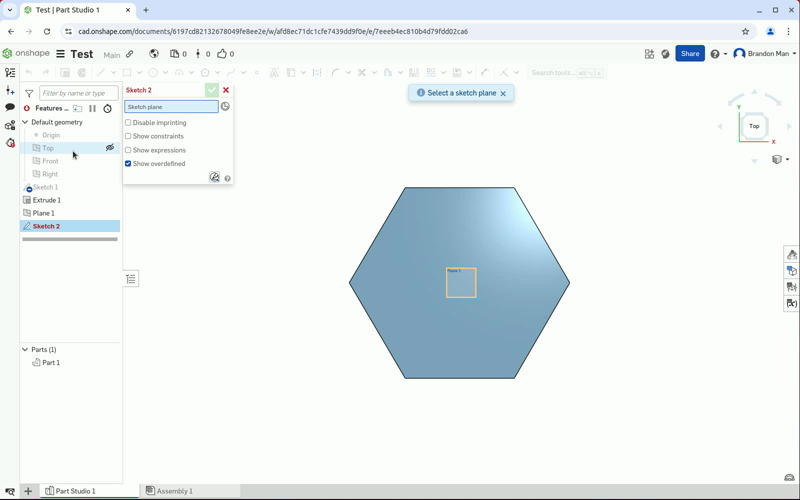
mouse_move(73, 215)
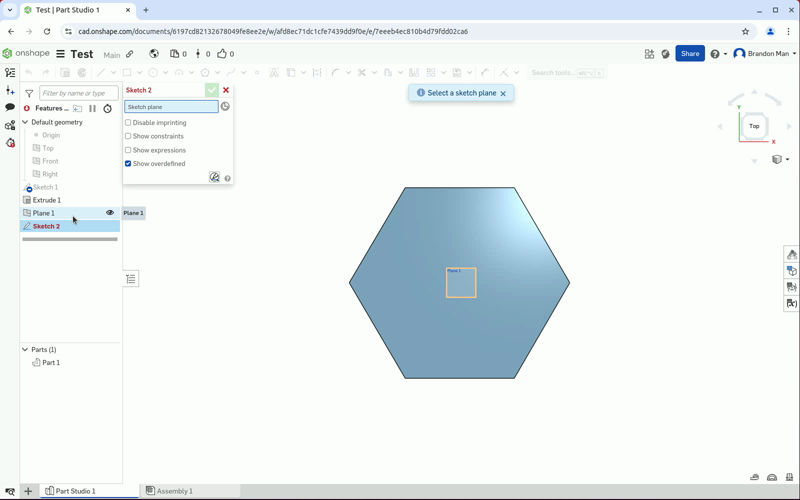
click(73, 215)
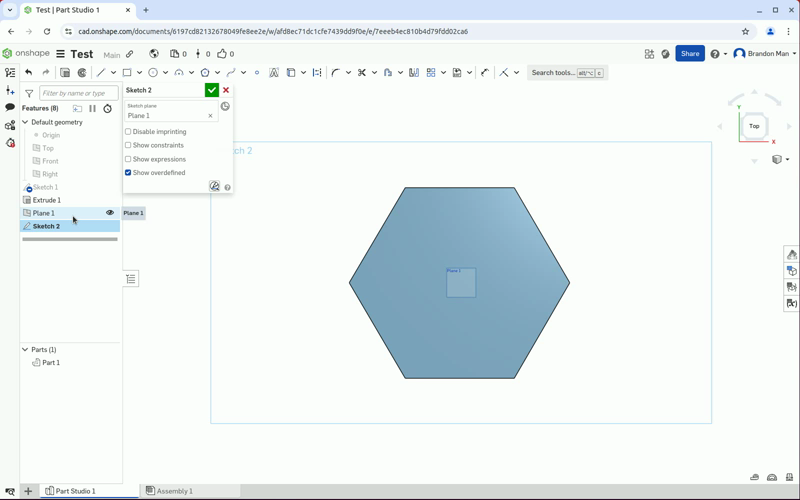
mouse_move(73, 352)
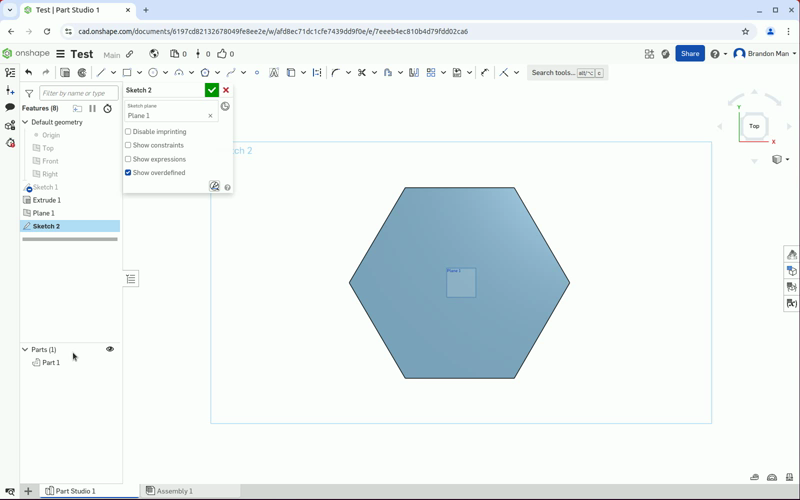
key(y)
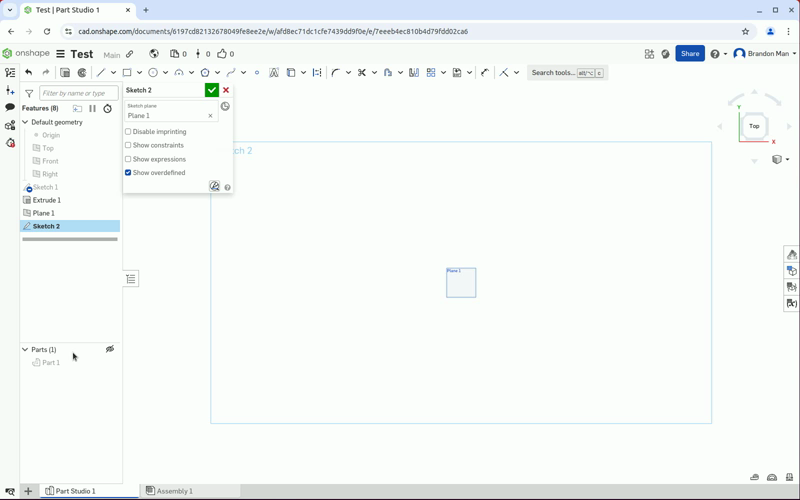
key(c)
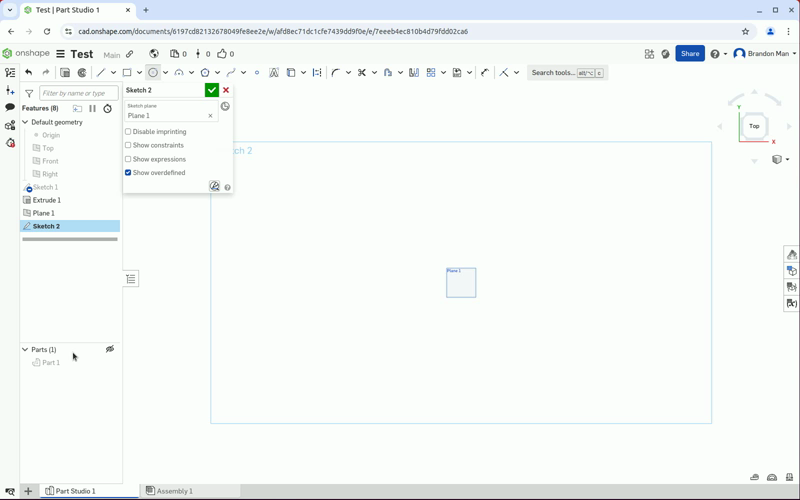
key_down(shift)
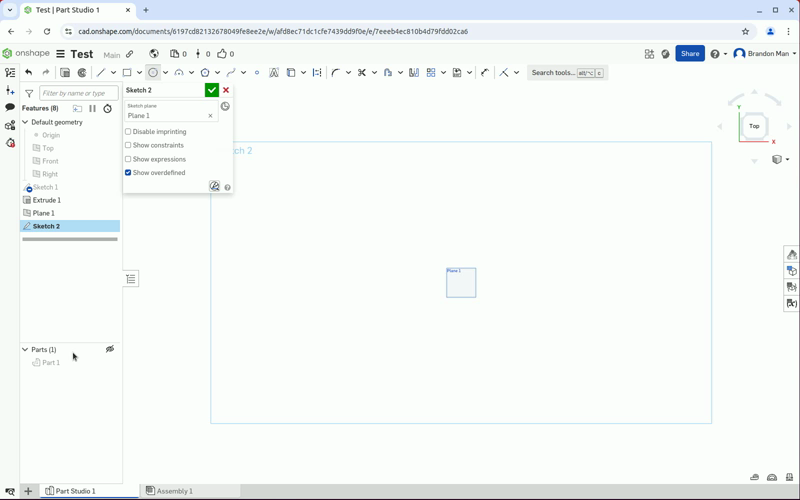
mouse_move(461, 282)
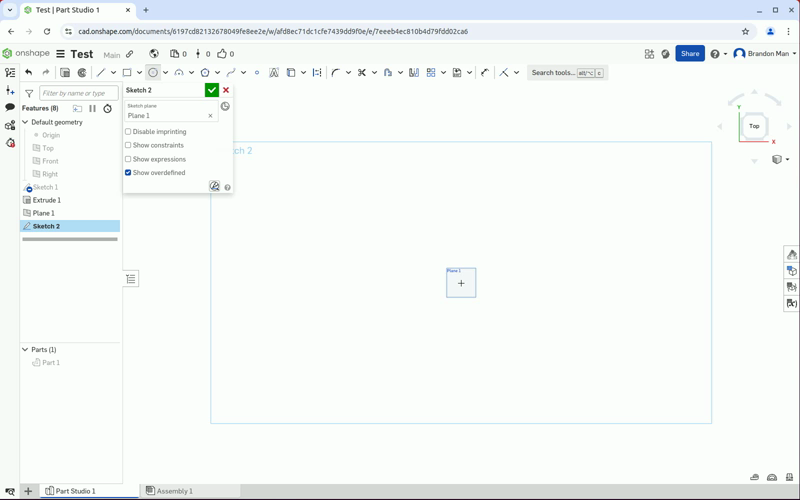
click(461, 282)
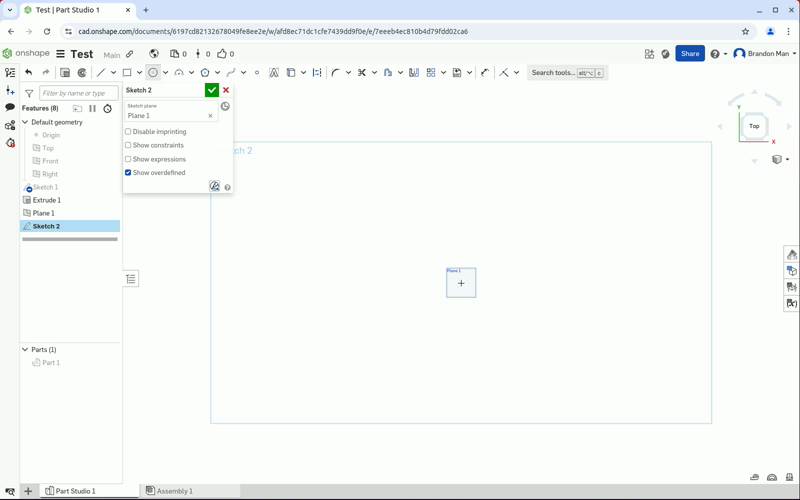
key_up(shift)
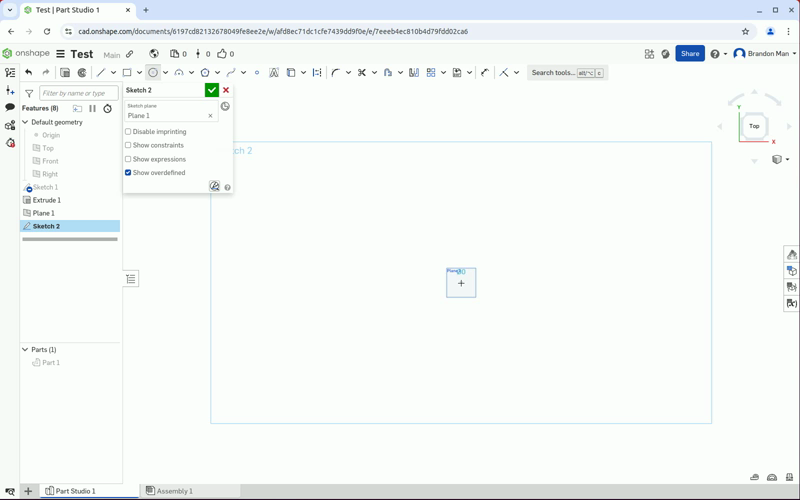
mouse_move(552, 282)
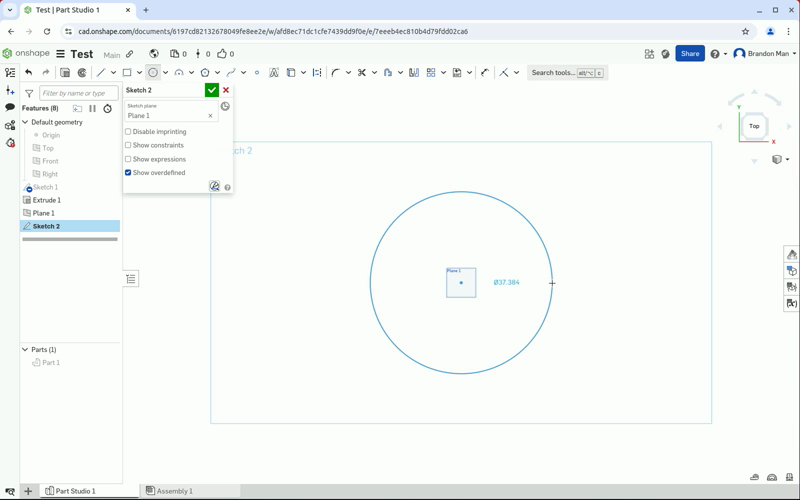
click(552, 282)
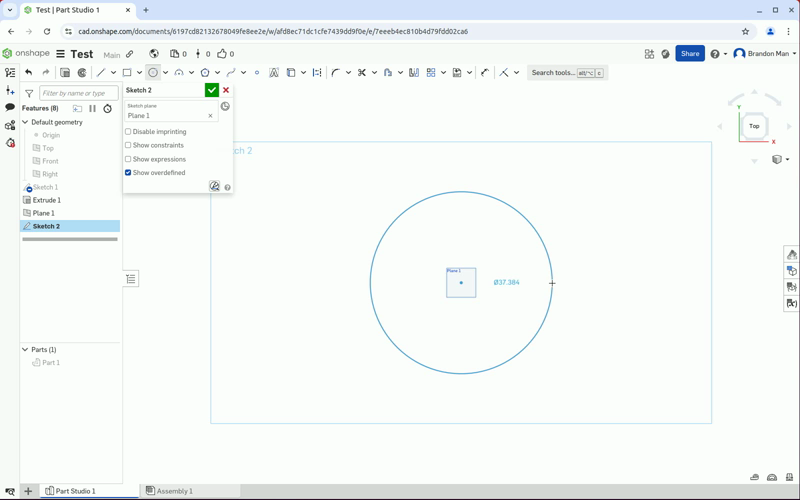
key(esc)
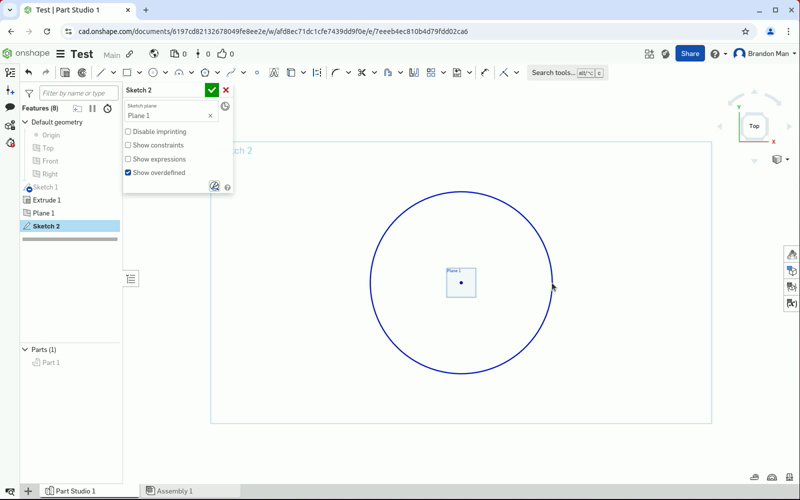
mouse_move(418, 242)
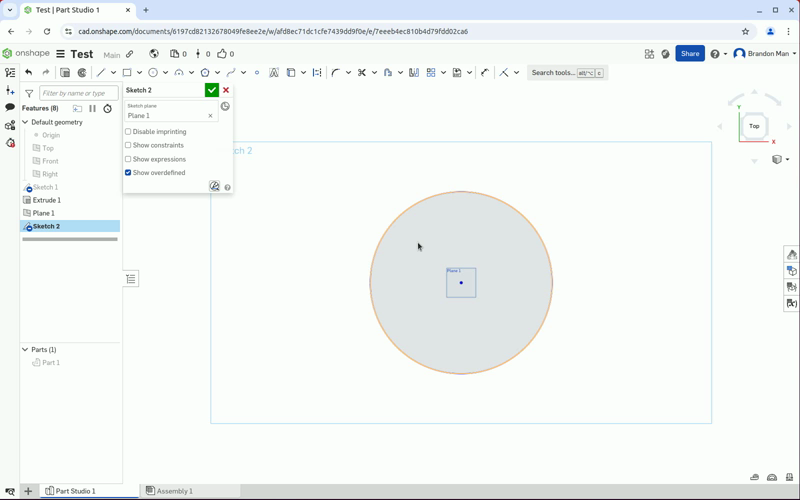
click(418, 242)
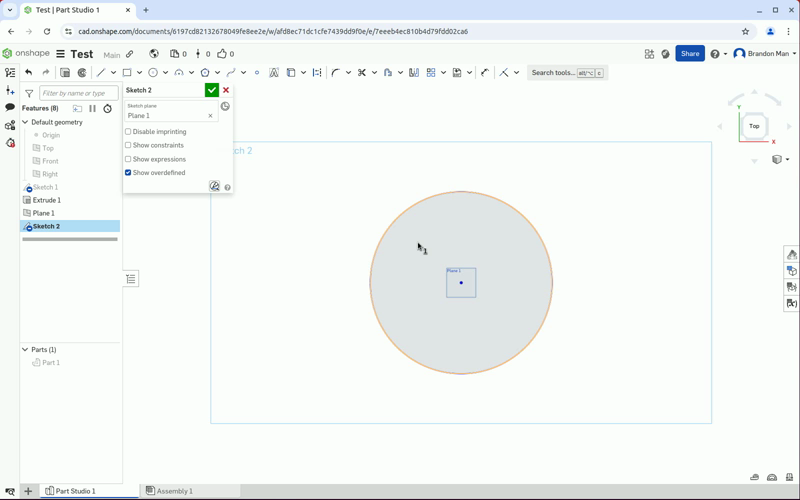
mouse_move(73, 352)
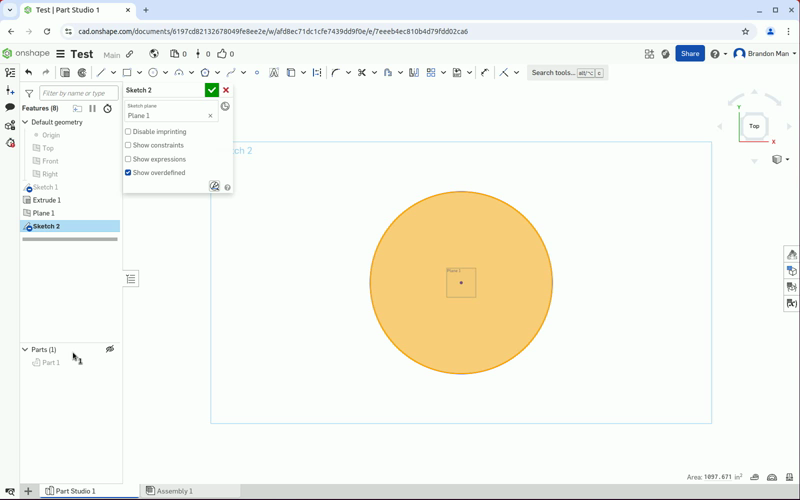
key(shift+y)
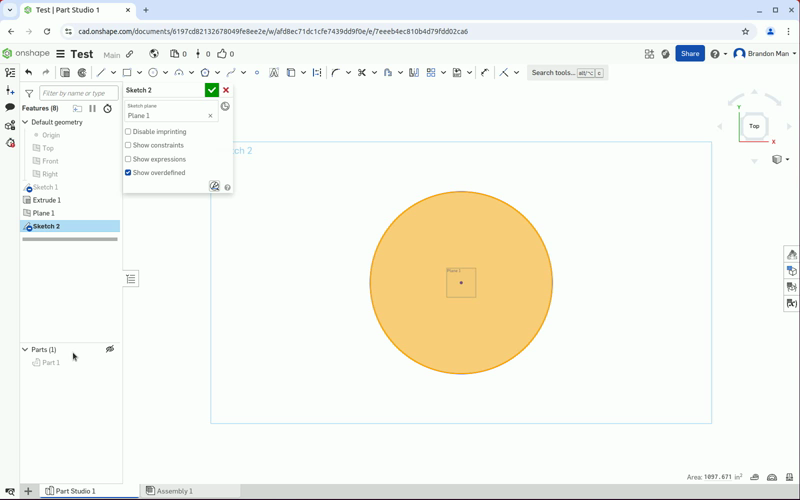
key(shift+e)
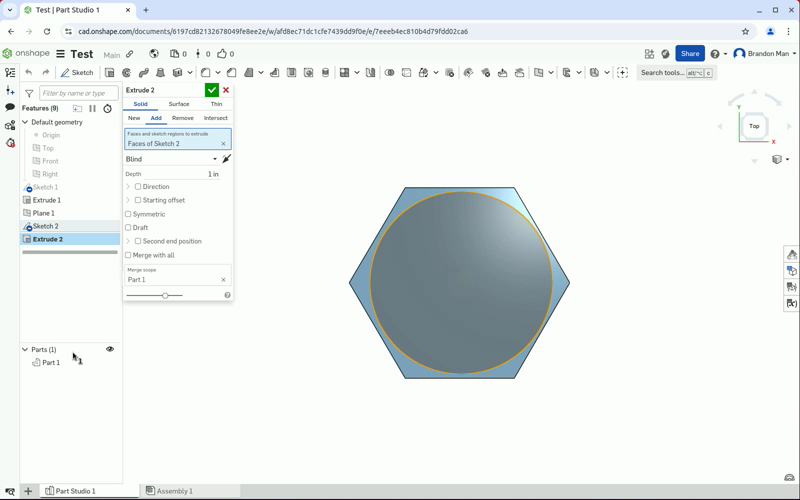
mouse_move(143, 106)
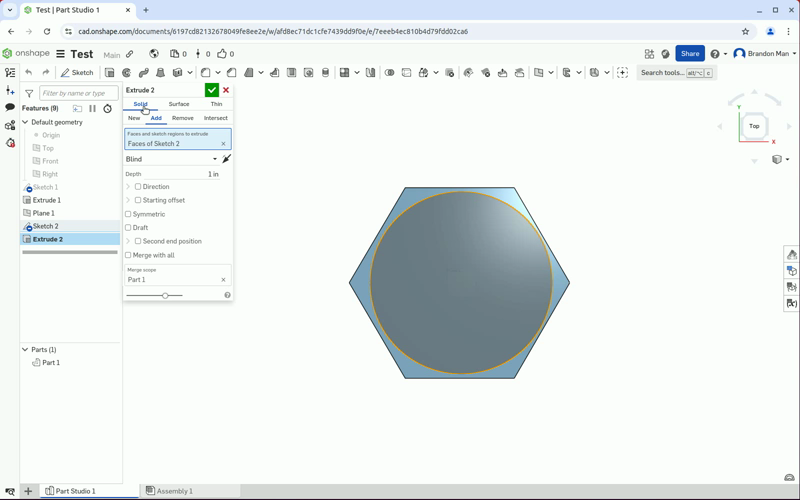
click(143, 106)
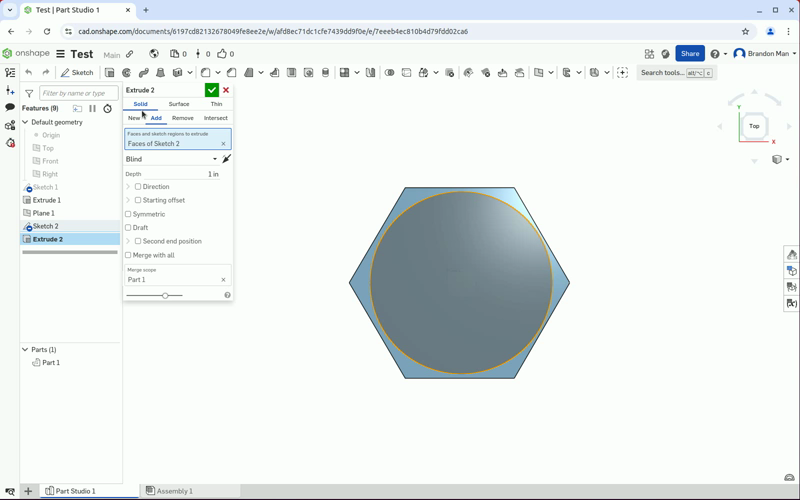
mouse_move(137, 120)
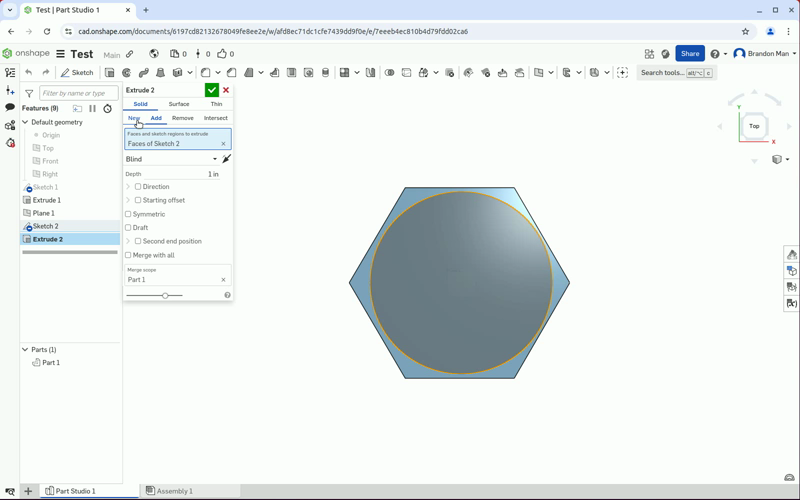
click(137, 120)
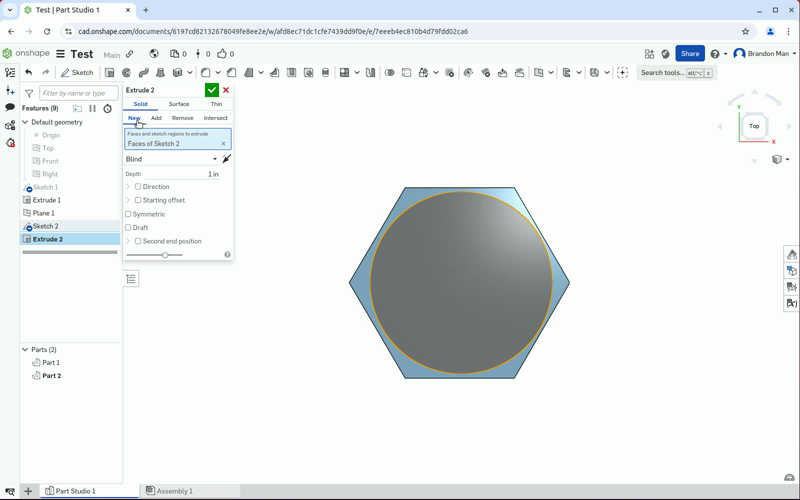
key(tab, 4)
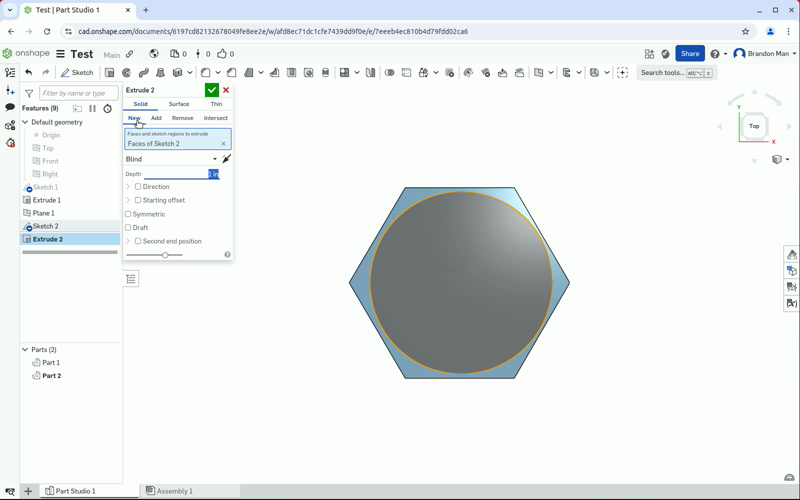
text(7.703)
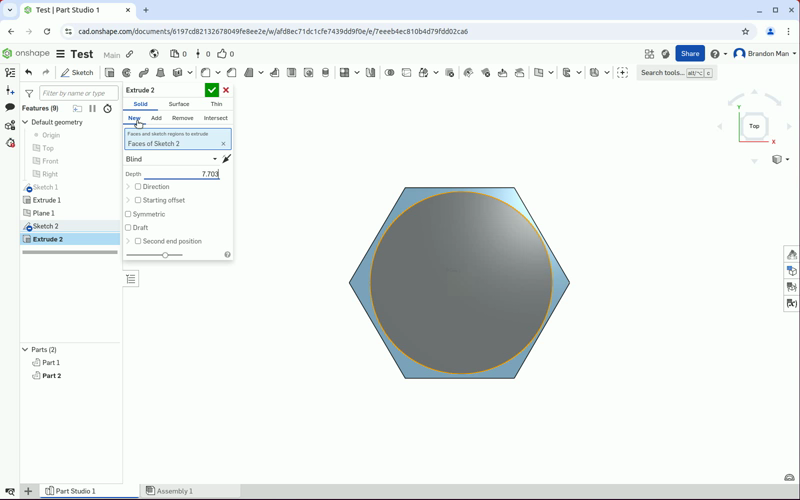
key(enter)
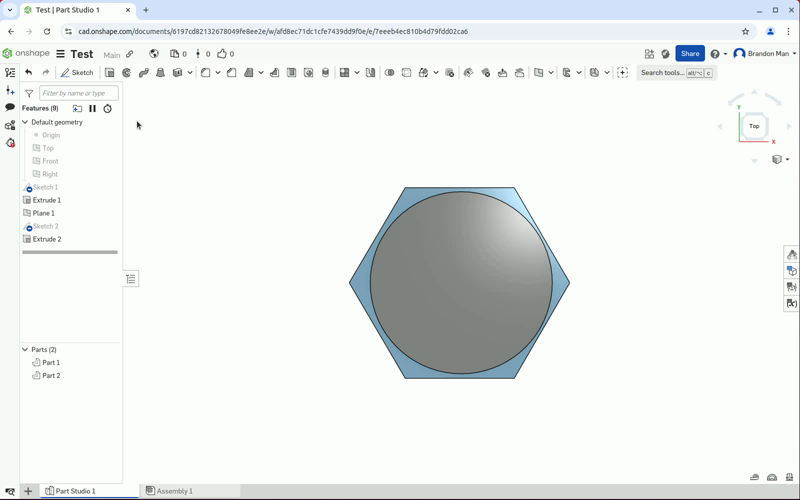
key(shift+h)
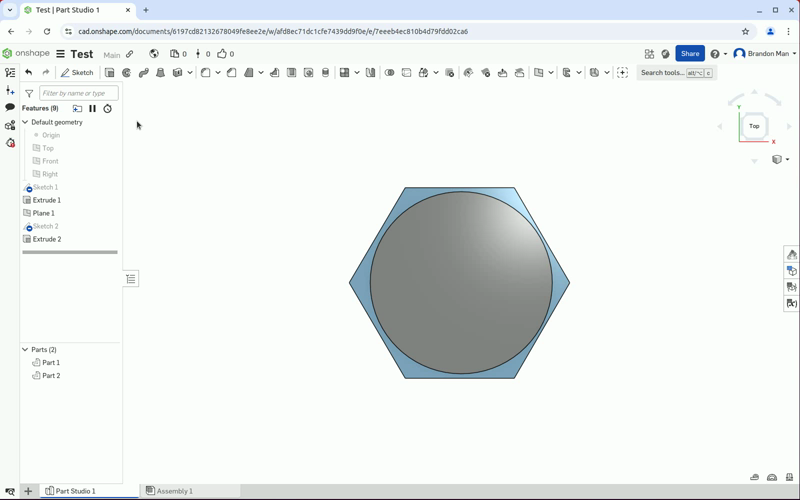
key(shift+h)
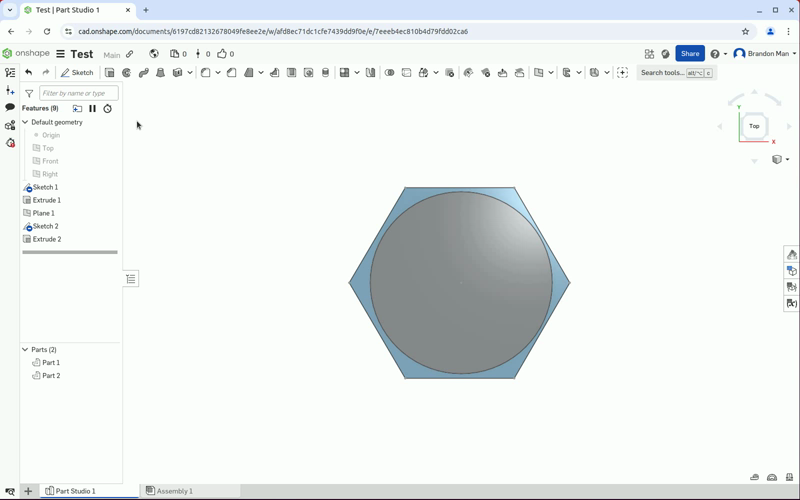
key(shift+7)
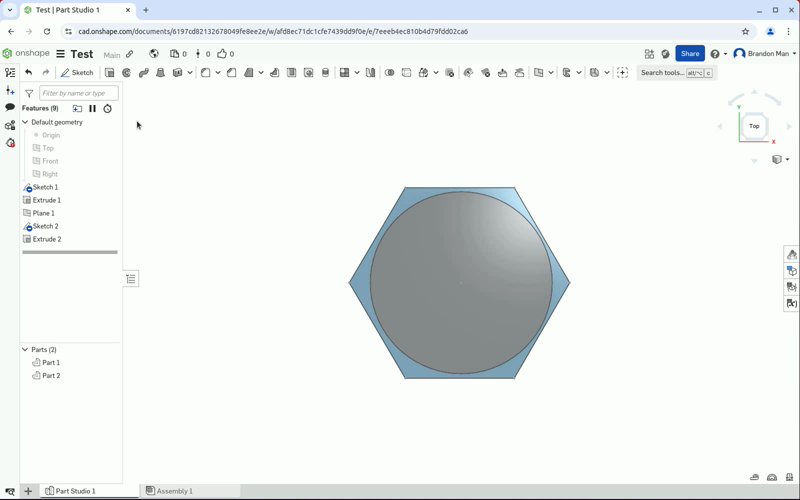
key(up, 3)
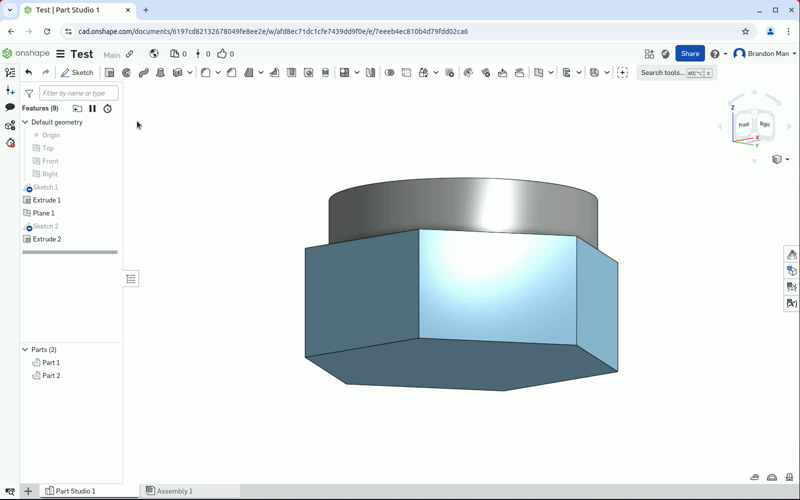
key(left, 3)
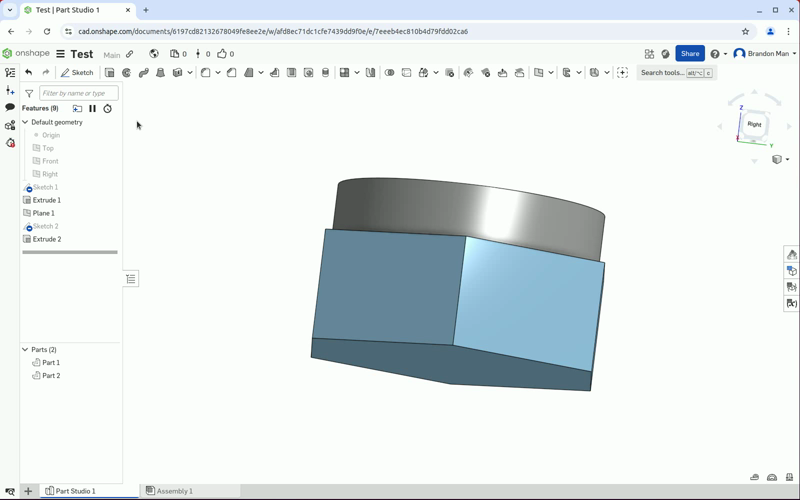
key(right, 3)
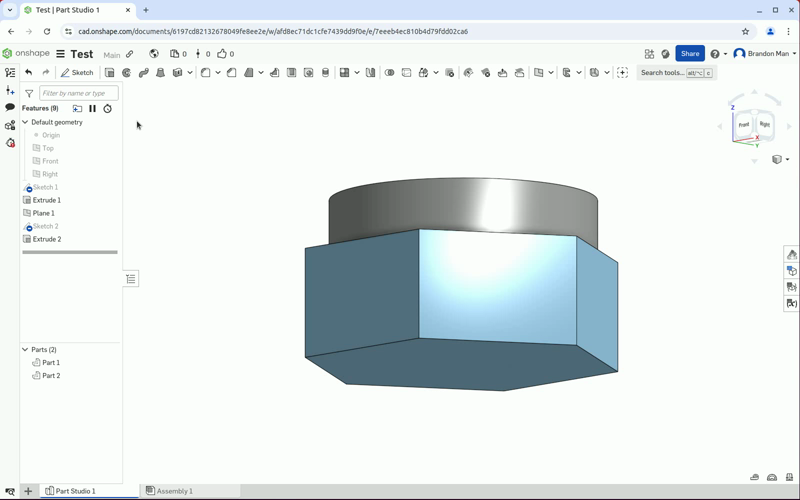
key(down, 3)
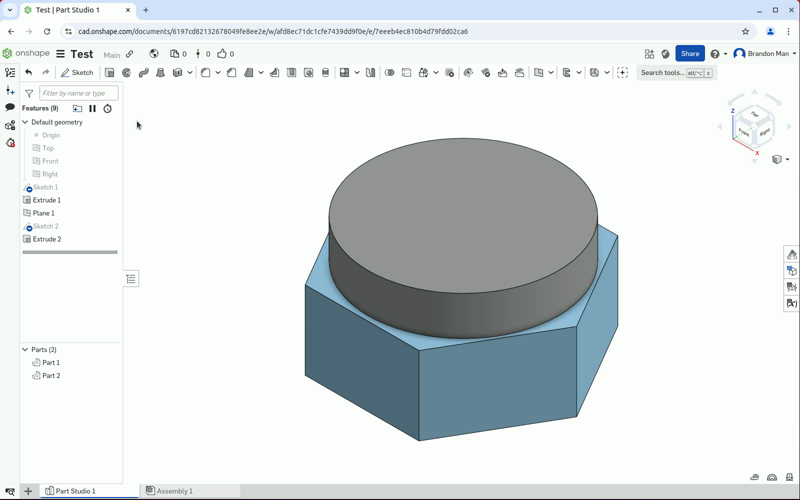
mouse_move(73, 189)
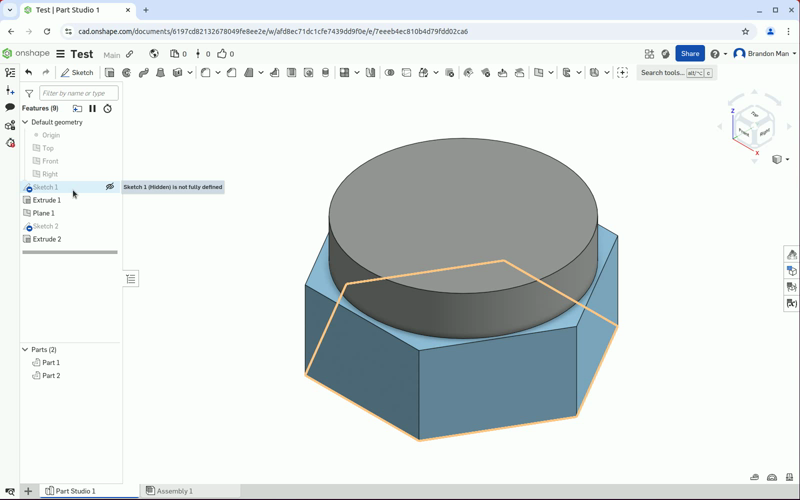
click(73, 189)